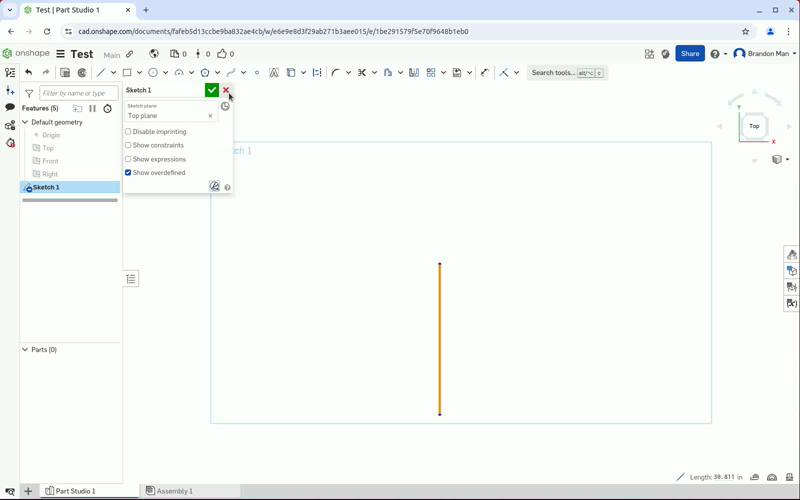
key(shift+h)
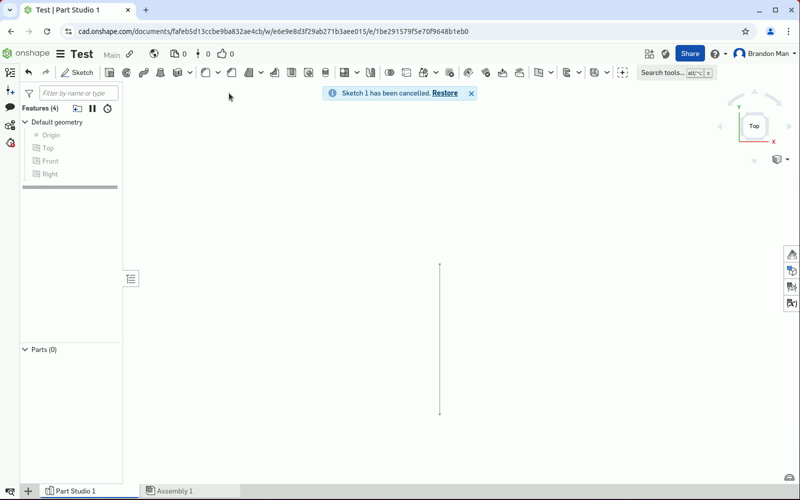
mouse_move(73, 352)
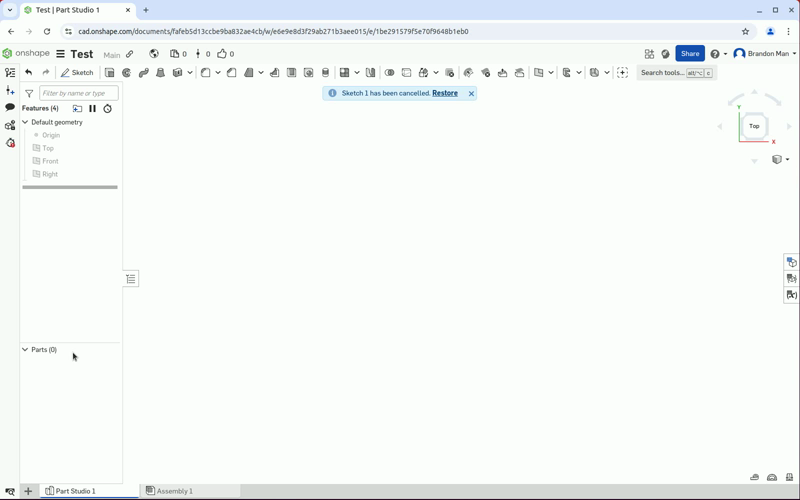
key(y)
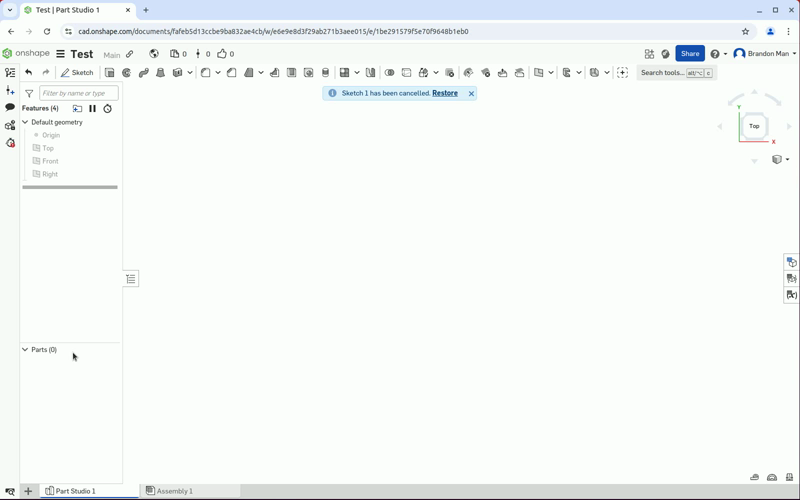
key(shift+p)
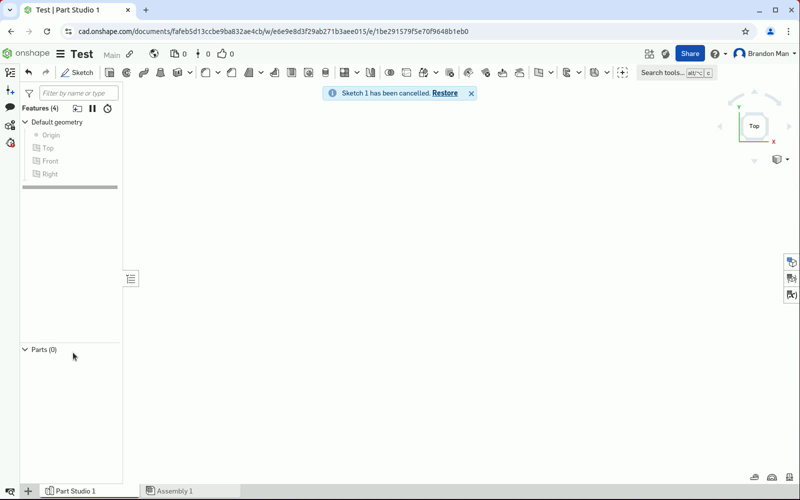
key(space)
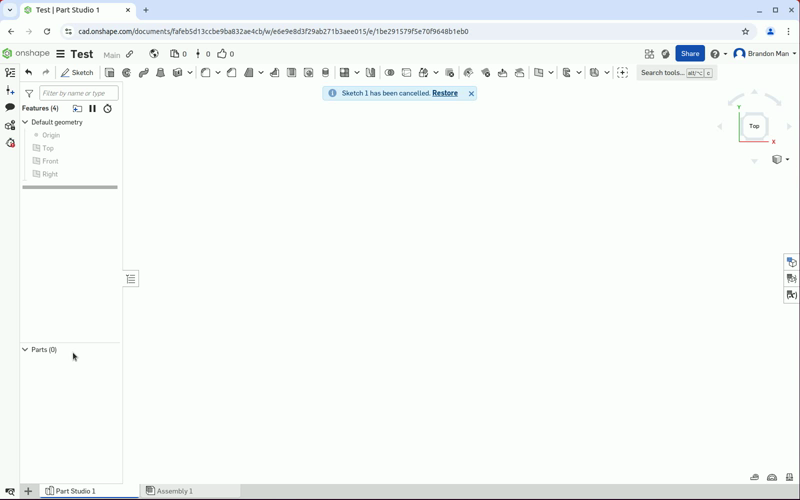
key_down(shift)
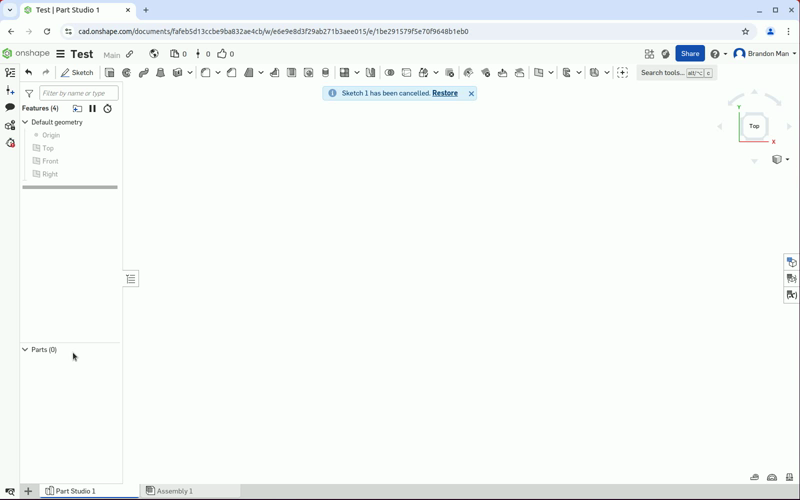
key(up)
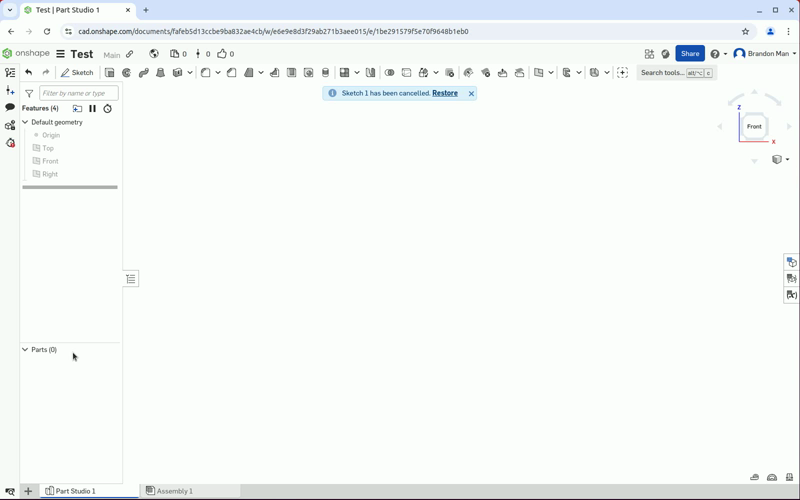
key_up(shift)
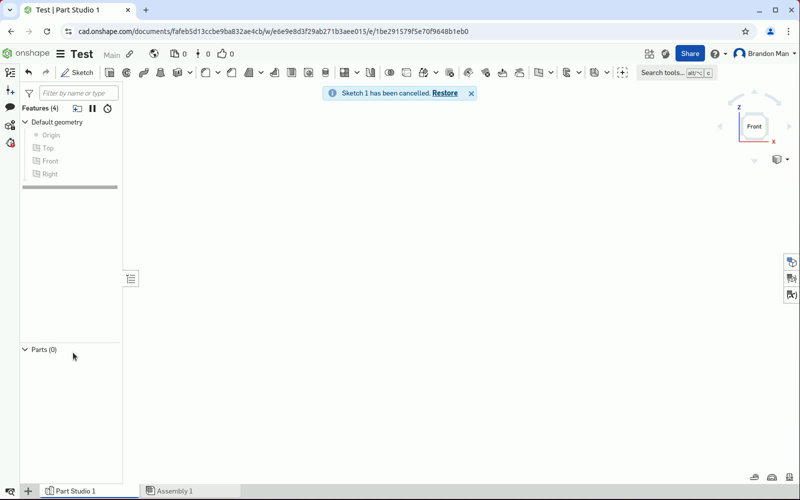
mouse_move(73, 352)
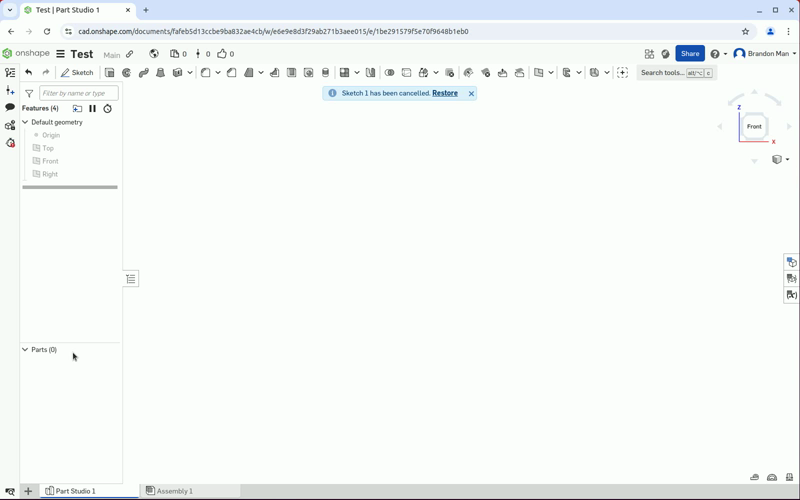
key(shift+y)
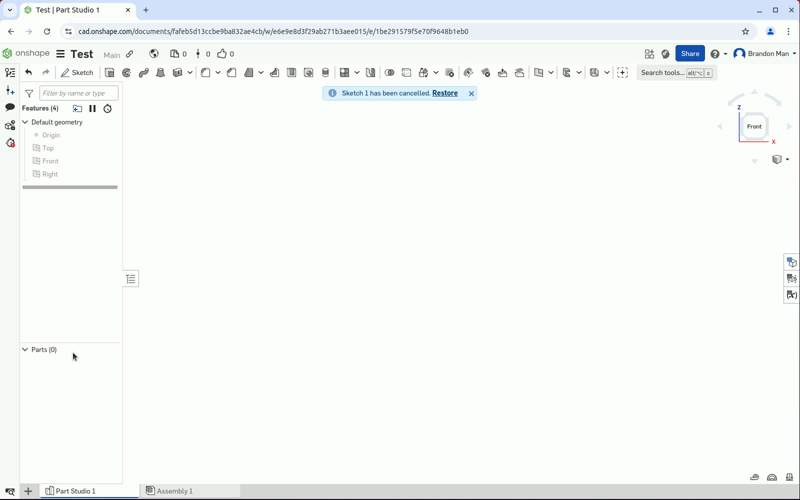
key(shift+s)
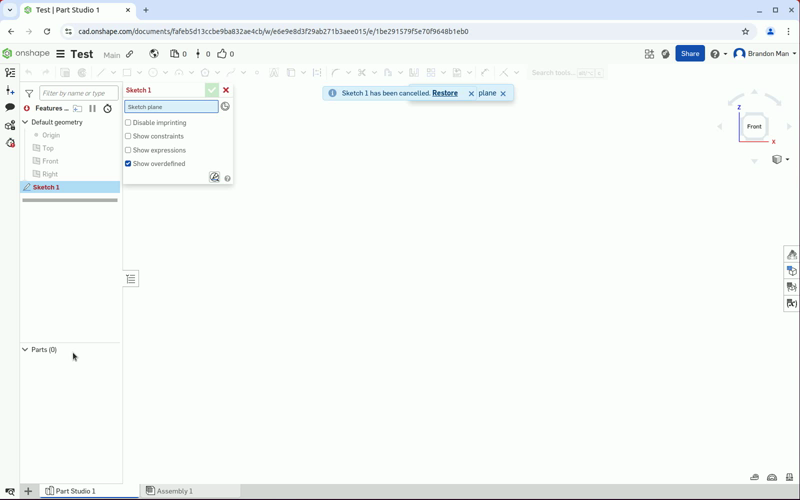
mouse_move(73, 163)
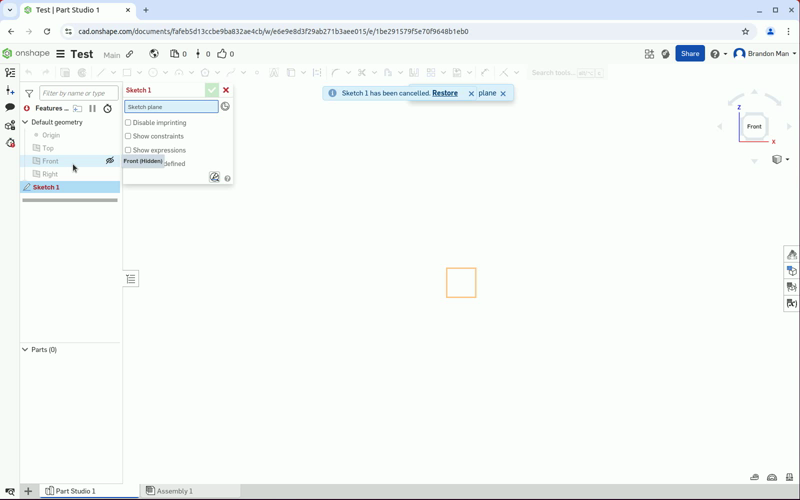
click(73, 163)
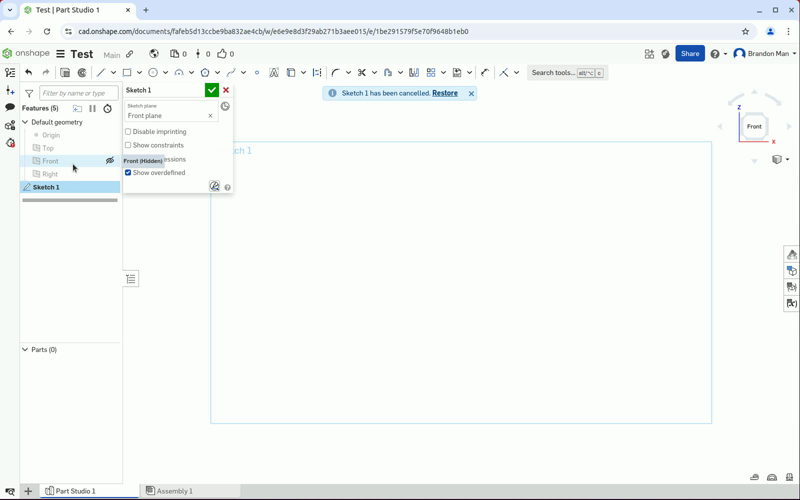
mouse_move(73, 352)
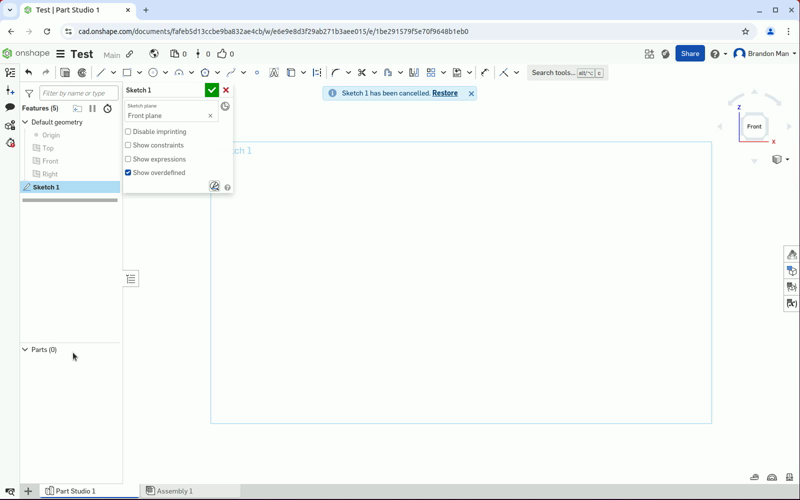
key(y)
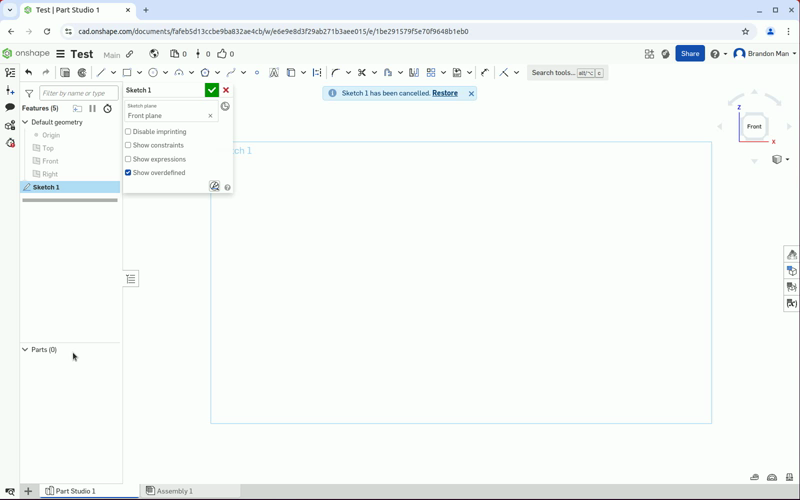
key(c)
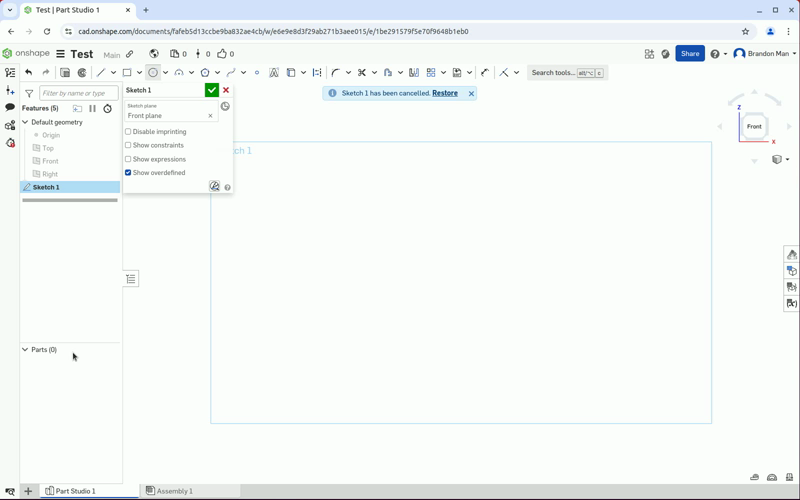
key_down(shift)
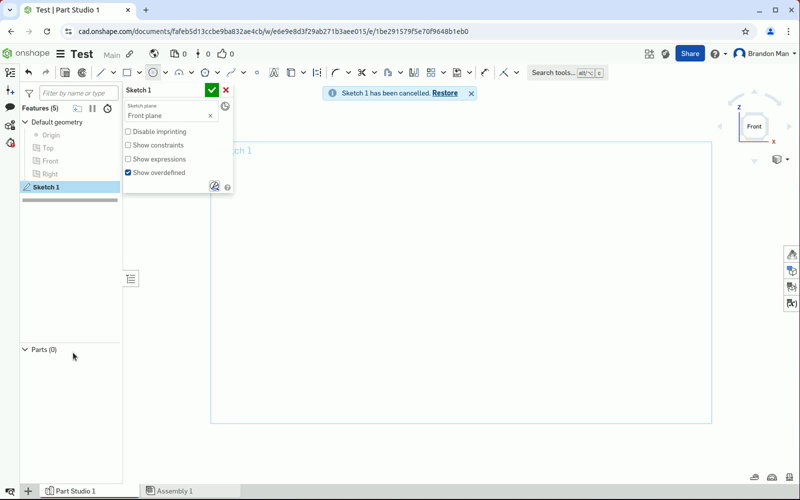
mouse_move(461, 282)
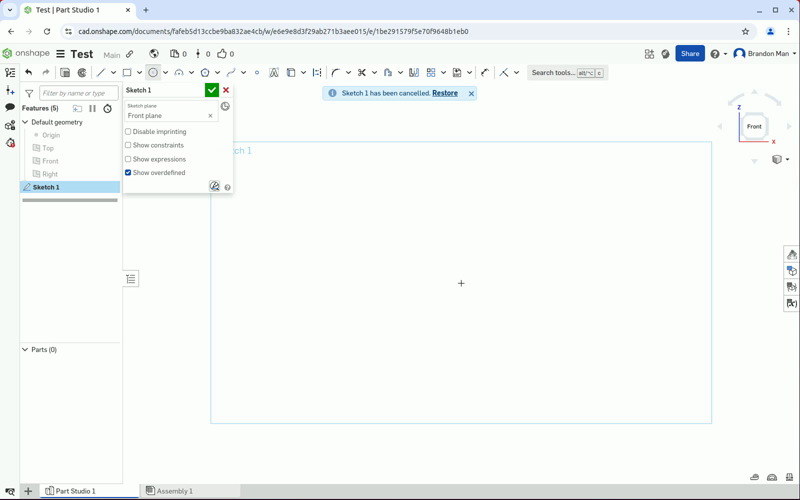
click(461, 282)
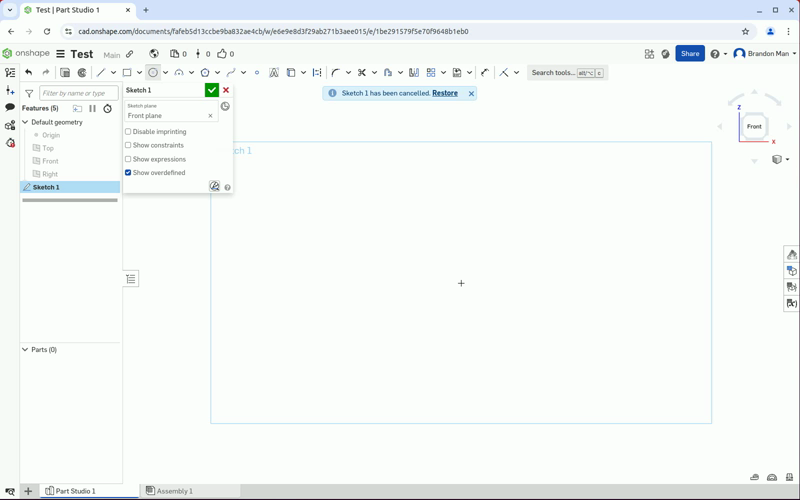
key_up(shift)
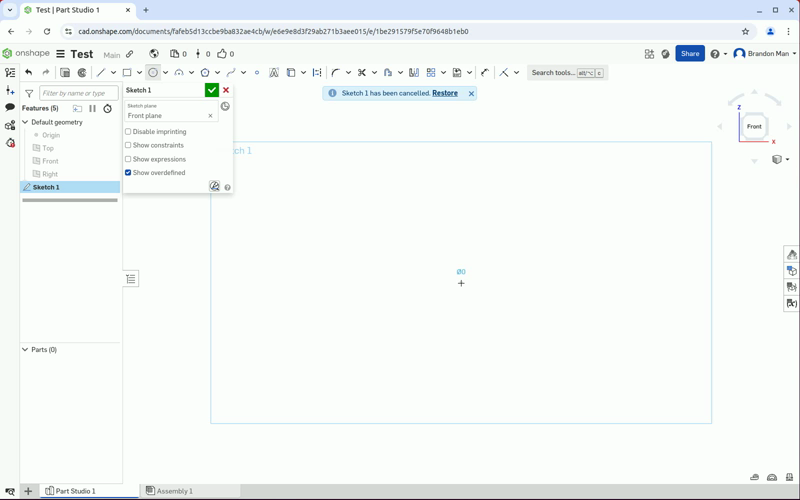
mouse_move(470, 282)
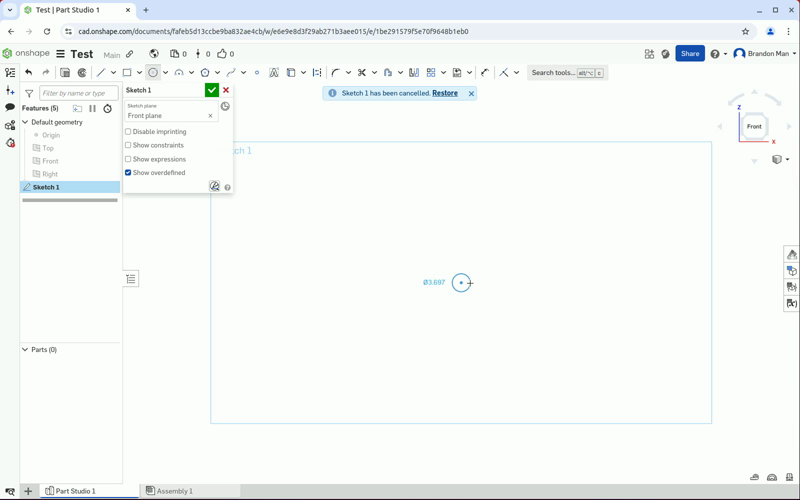
click(470, 282)
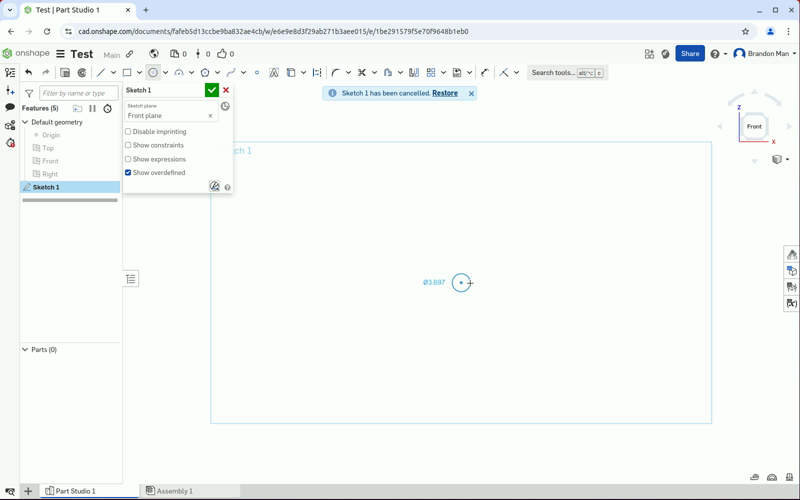
key(esc)
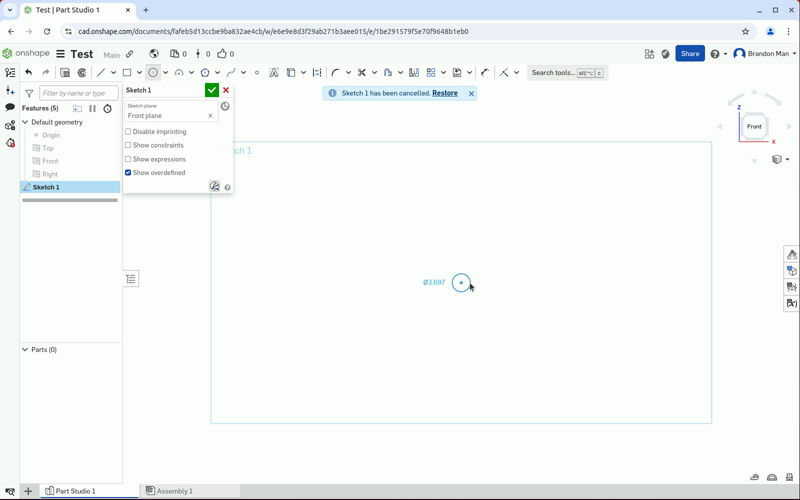
mouse_move(458, 285)
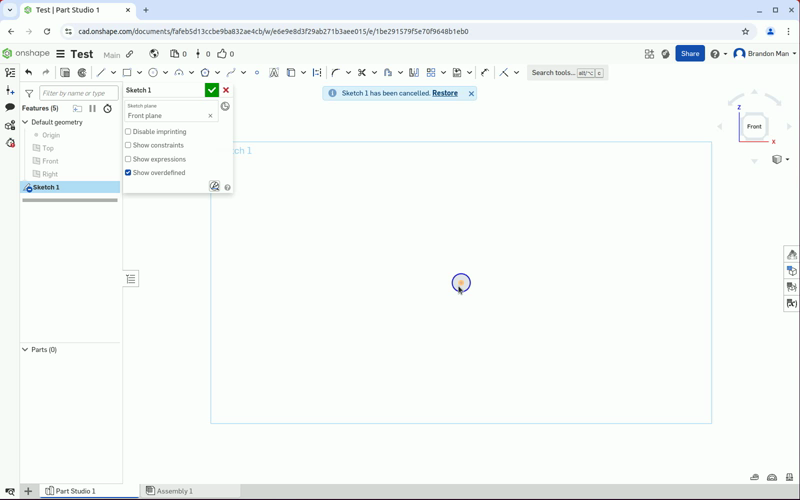
scroll(6)
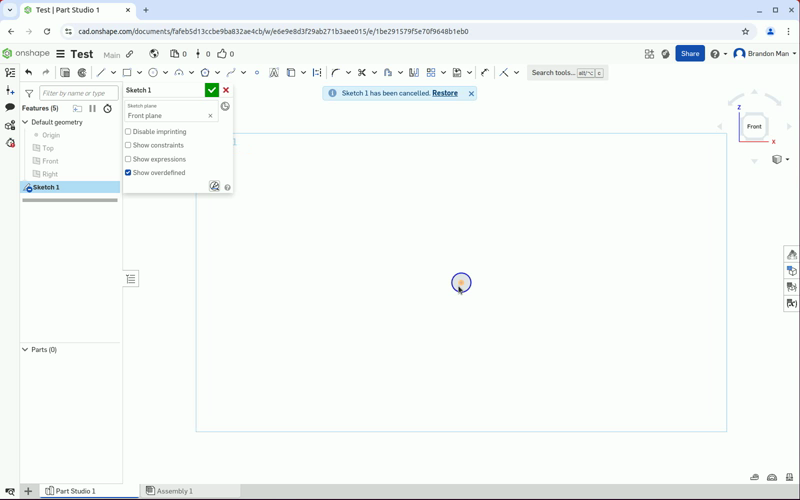
scroll(6)
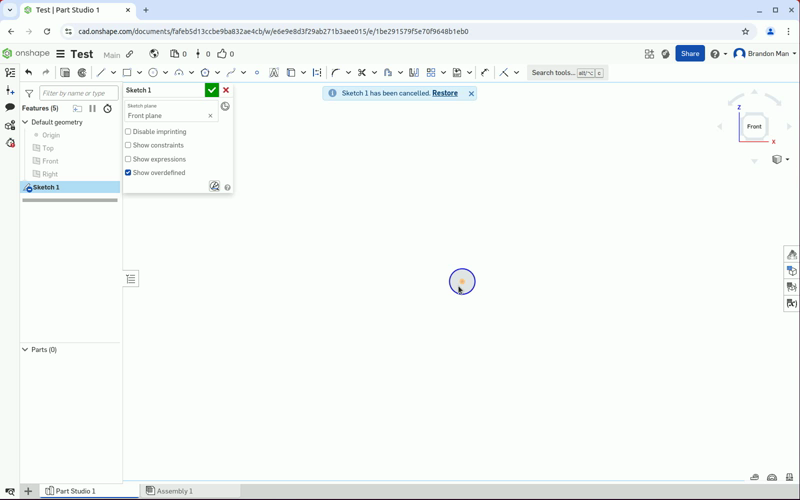
scroll(6)
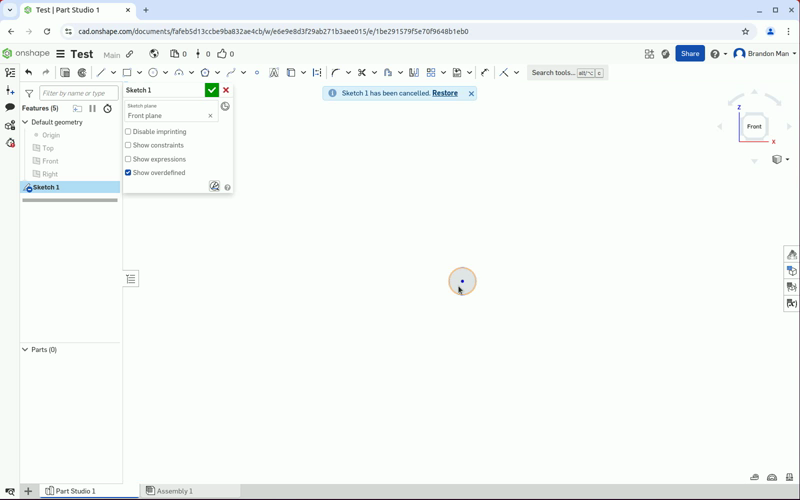
scroll(6)
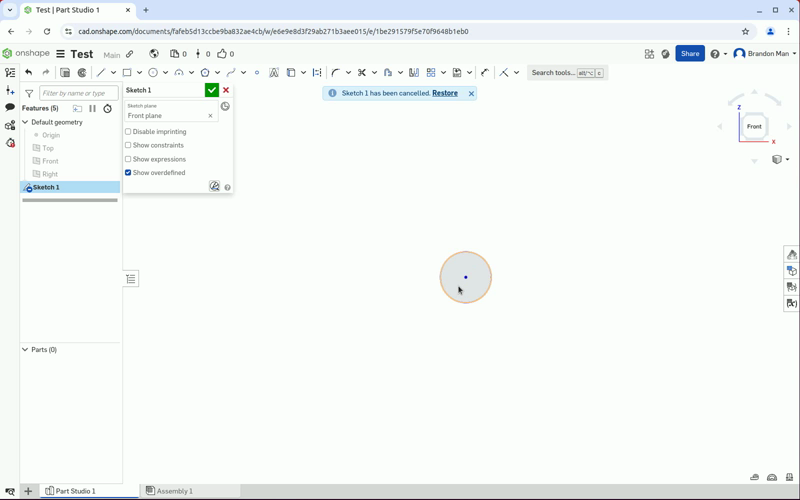
scroll(6)
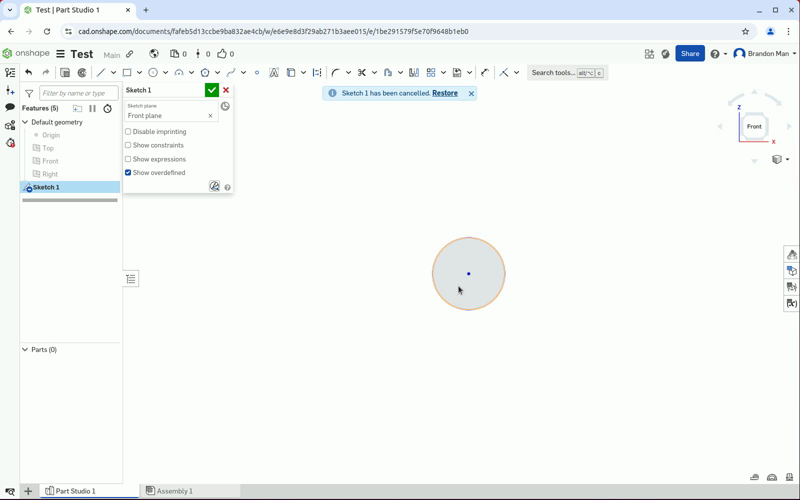
scroll(6)
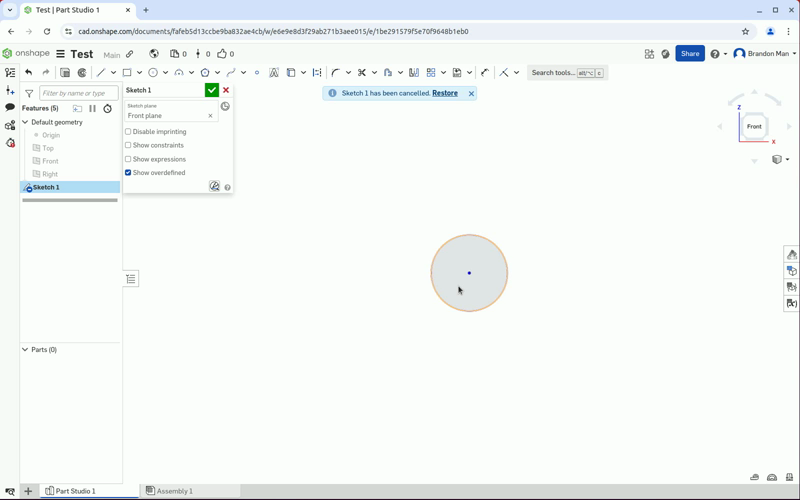
scroll(6)
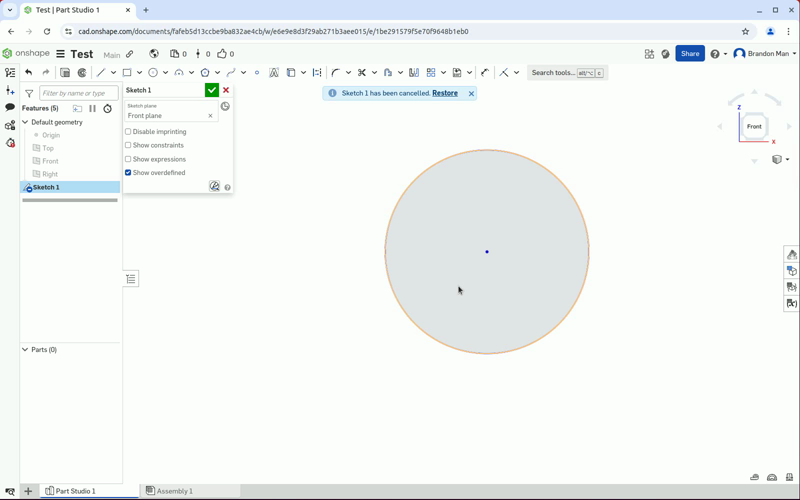
click(458, 285)
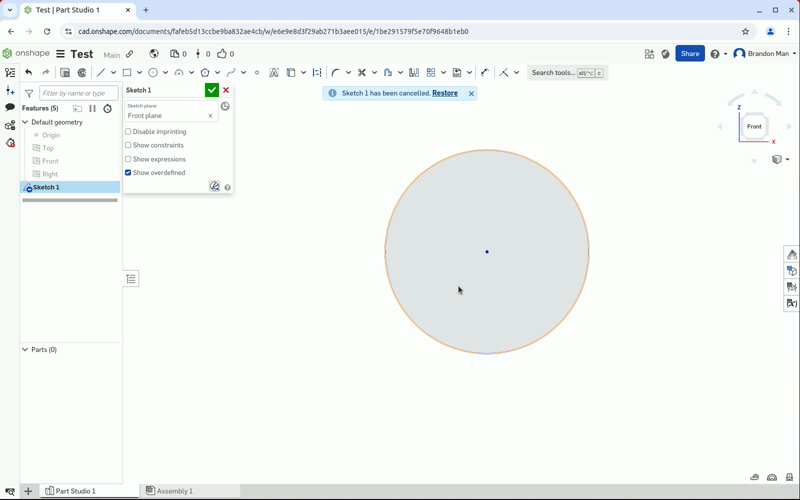
scroll(-6)
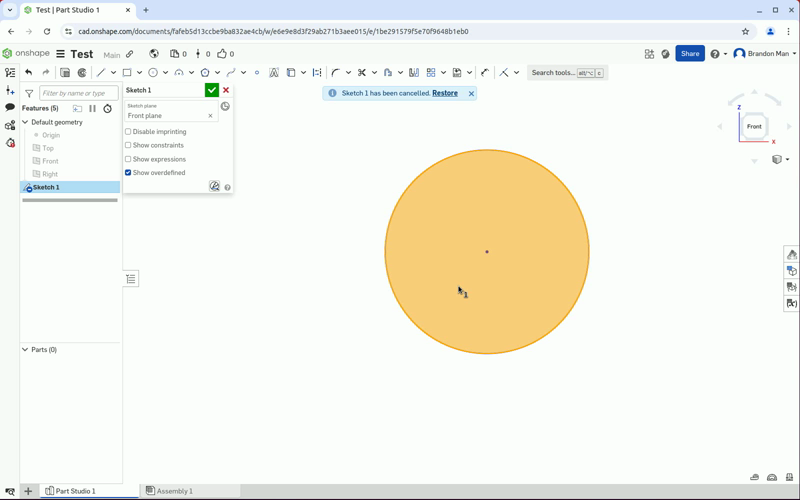
scroll(-6)
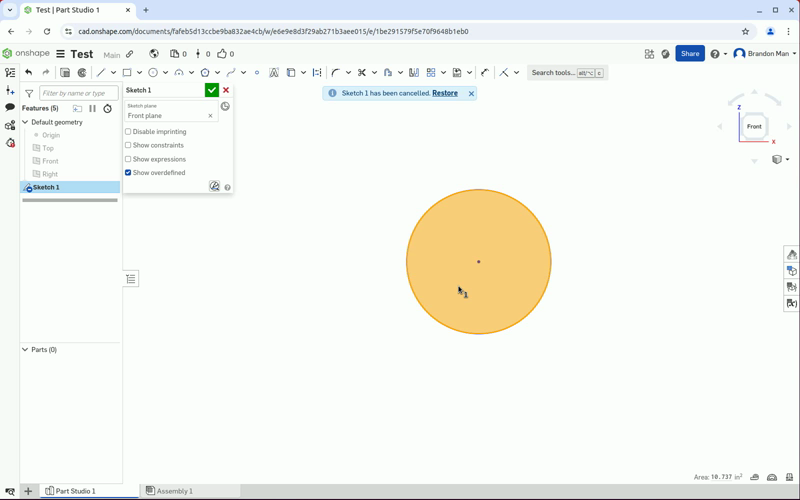
scroll(-6)
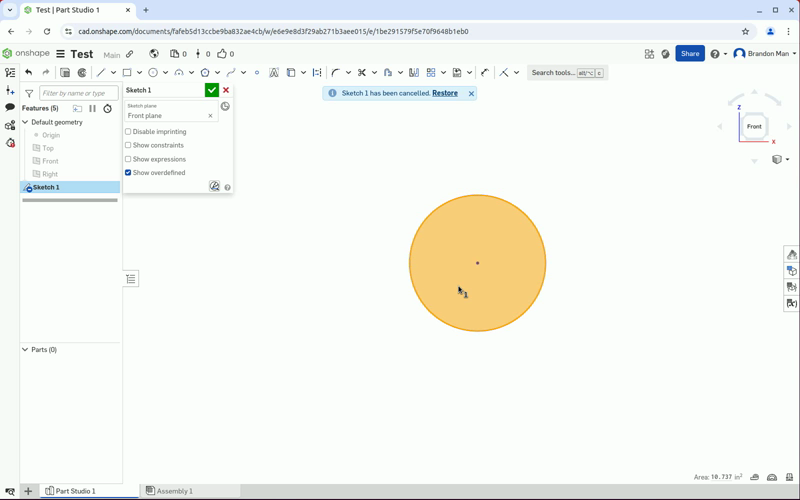
scroll(-6)
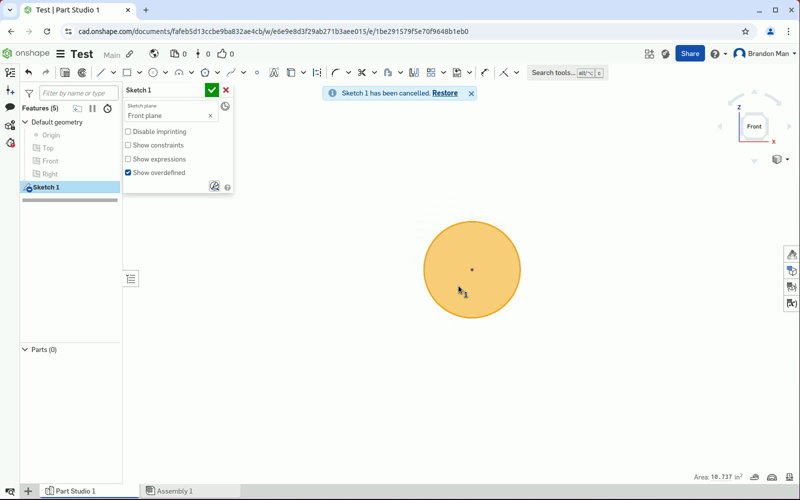
scroll(-6)
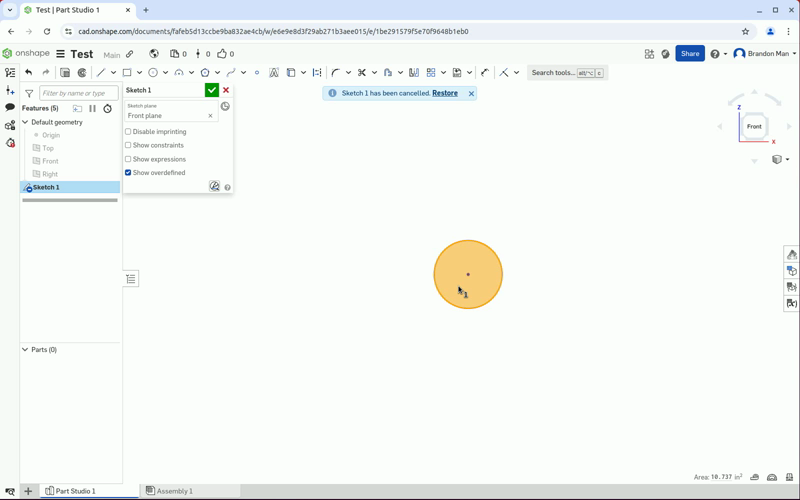
scroll(-6)
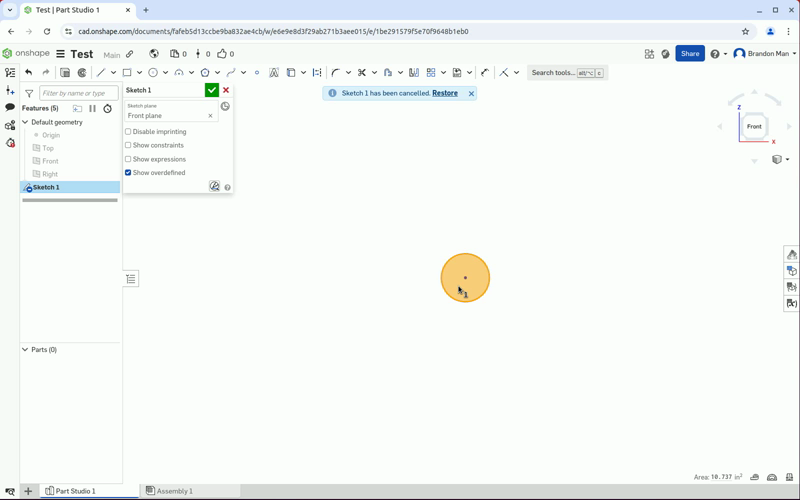
scroll(-6)
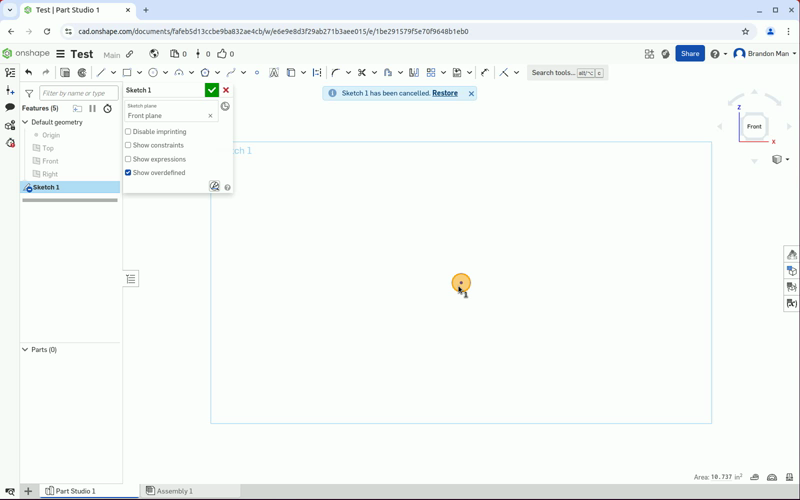
mouse_move(73, 352)
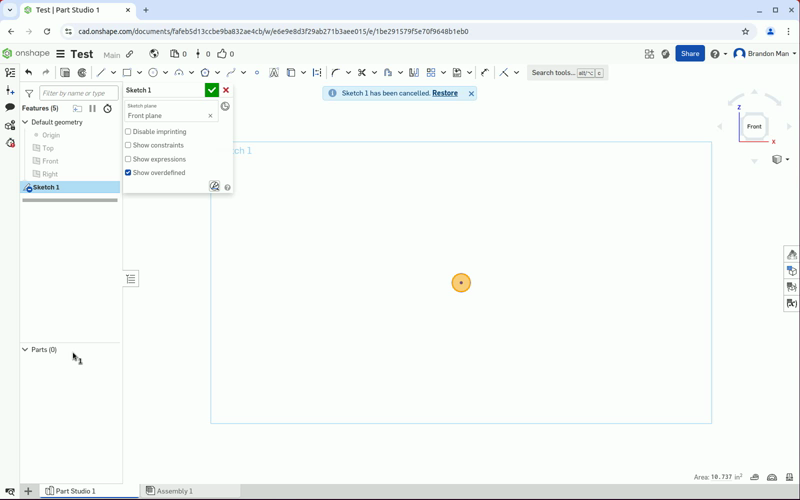
key(shift+y)
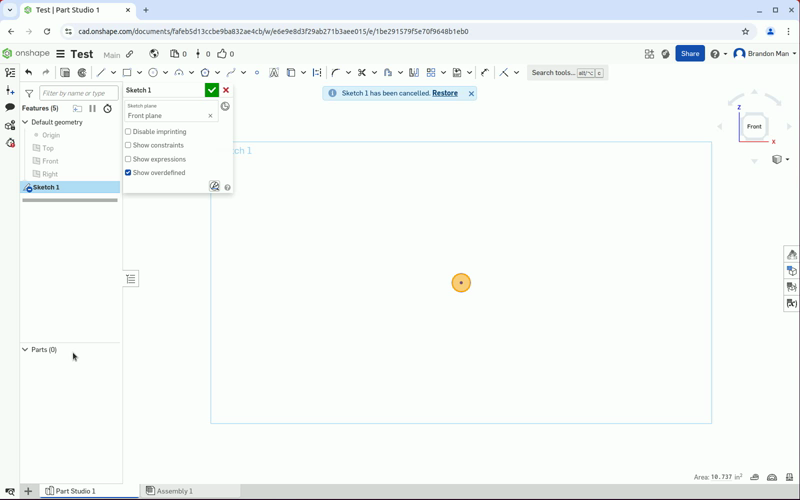
key(shift+e)
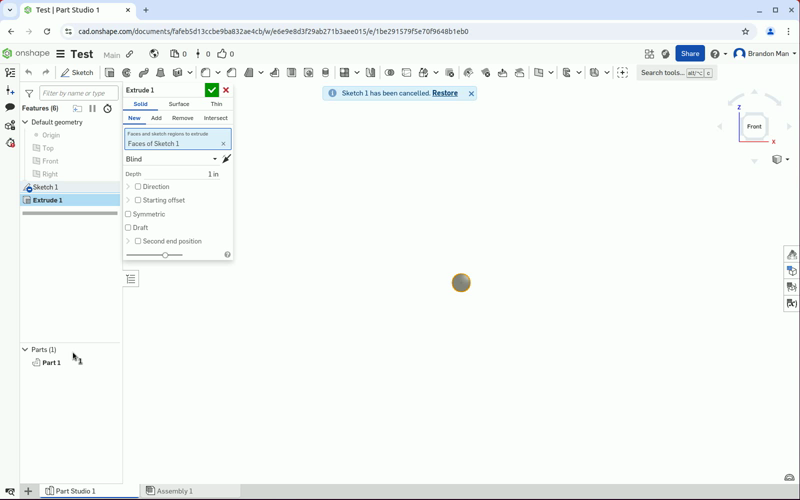
mouse_move(143, 106)
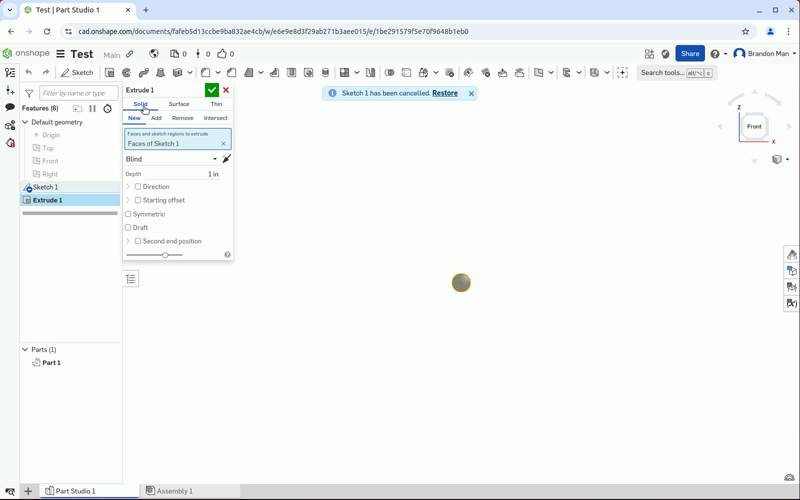
click(143, 106)
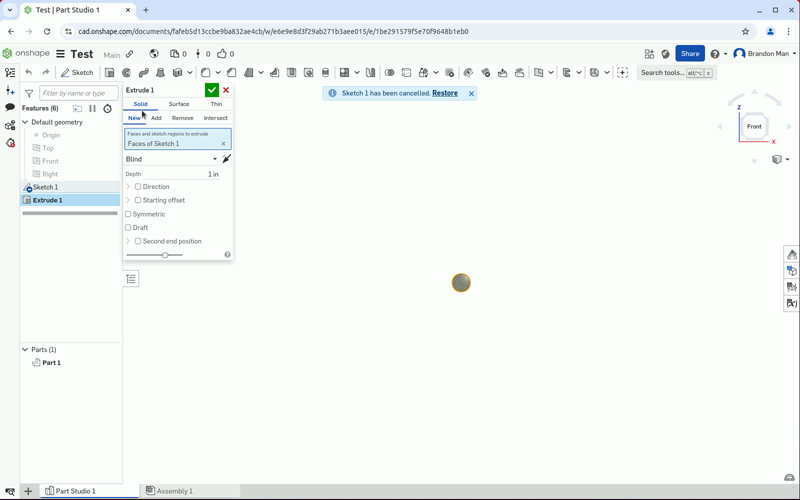
mouse_move(137, 120)
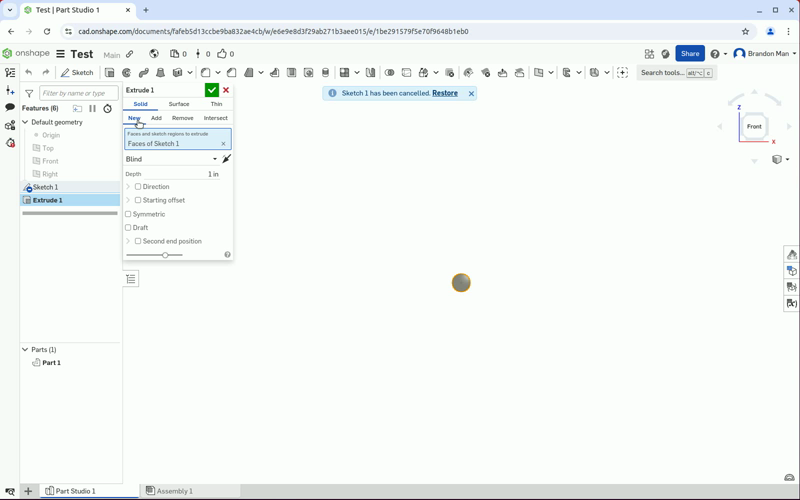
click(137, 120)
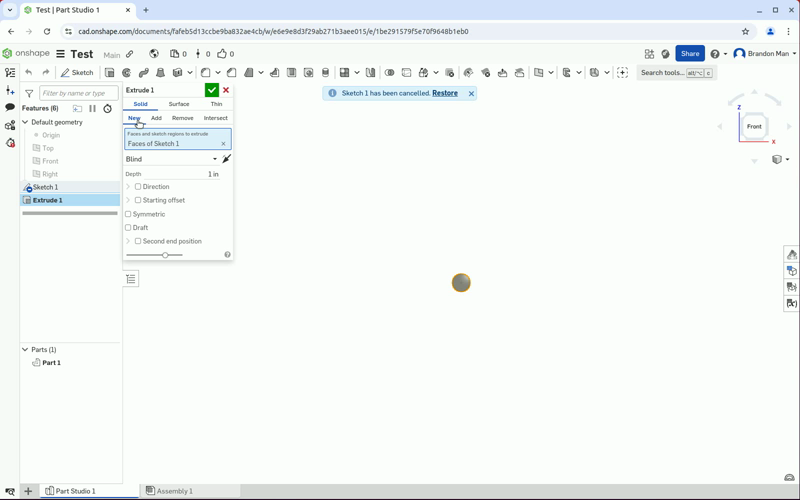
key(tab, 4)
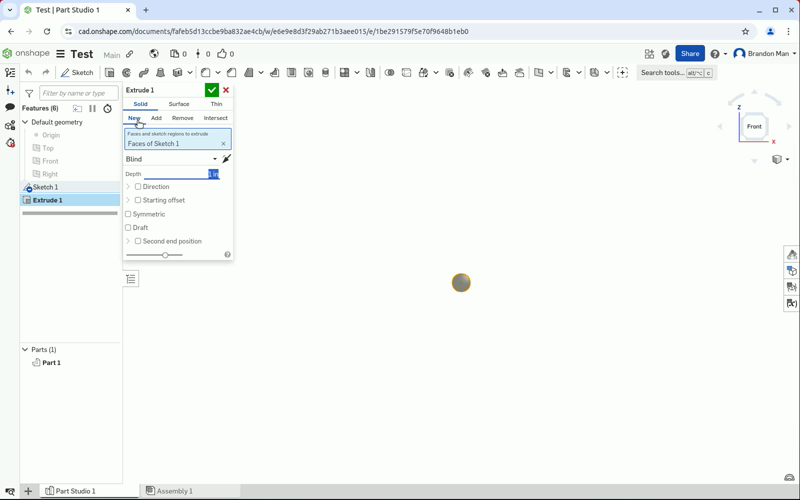
text(17.813)
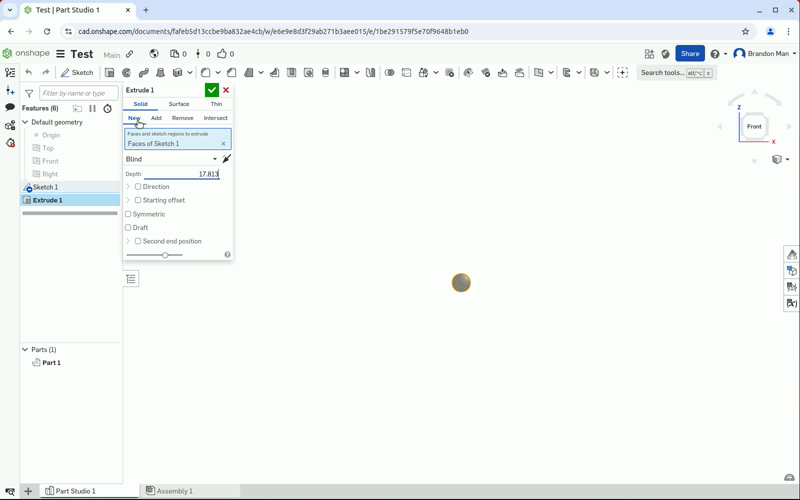
key(enter)
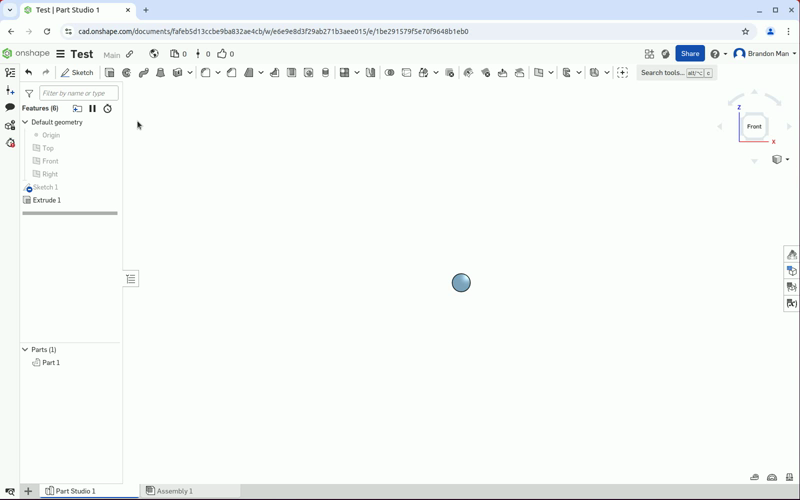
key(shift+h)
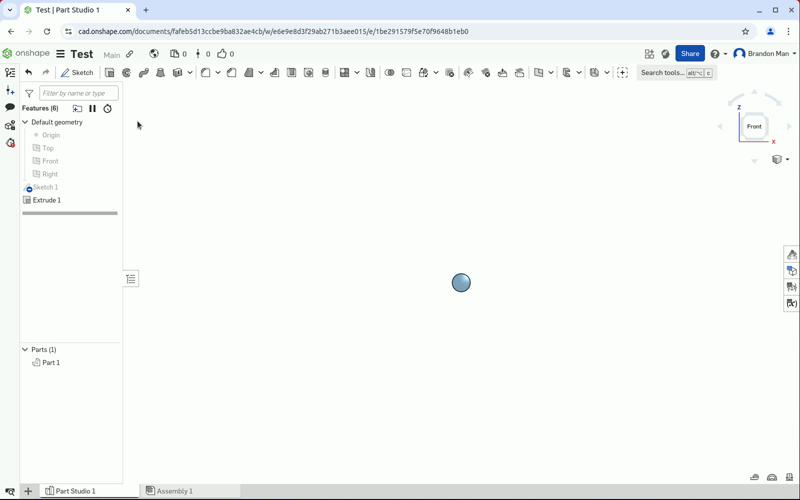
key(shift+h)
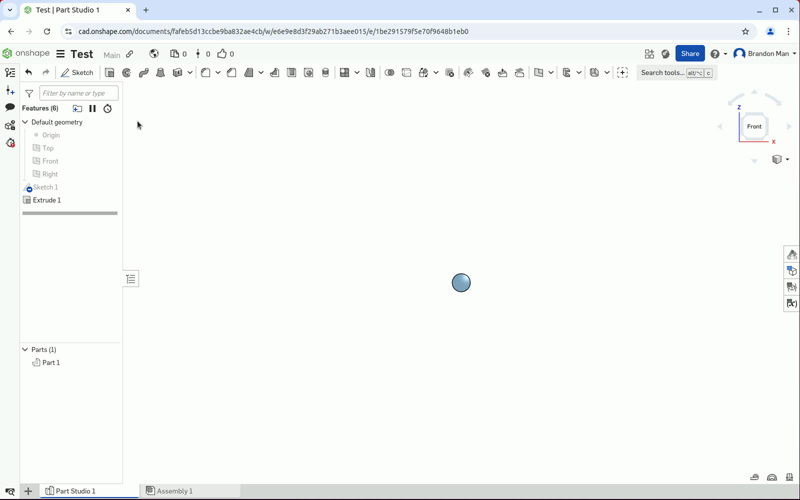
mouse_move(73, 189)
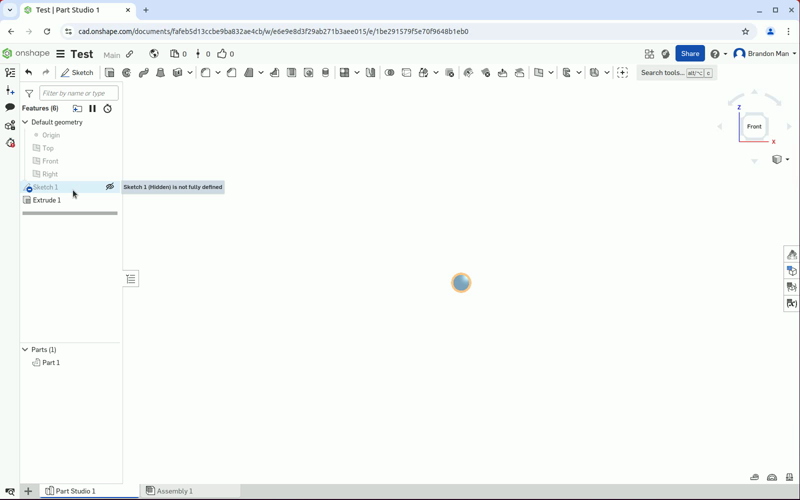
click(73, 189)
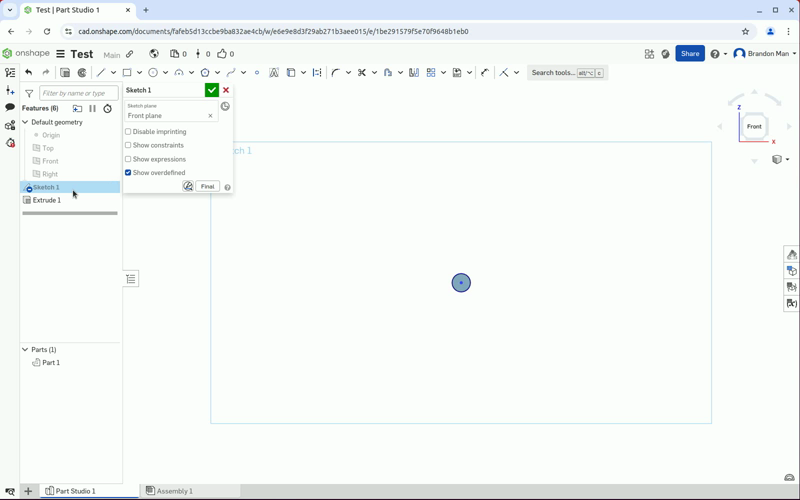
mouse_move(229, 92)
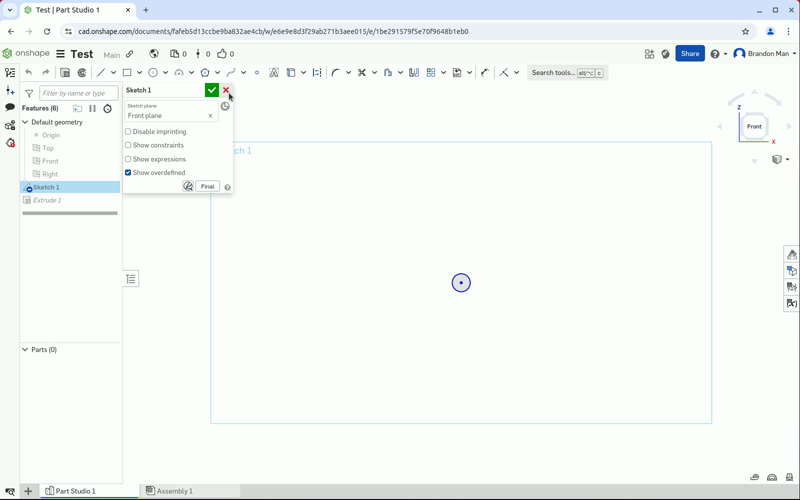
click(229, 92)
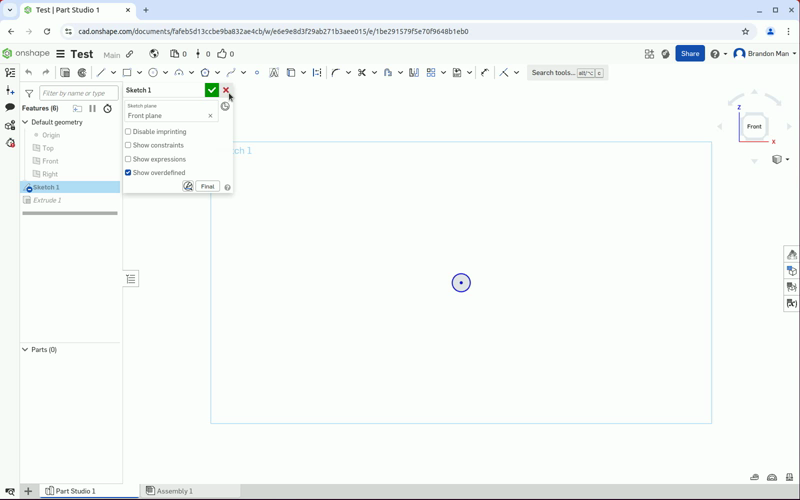
key(shift+s)
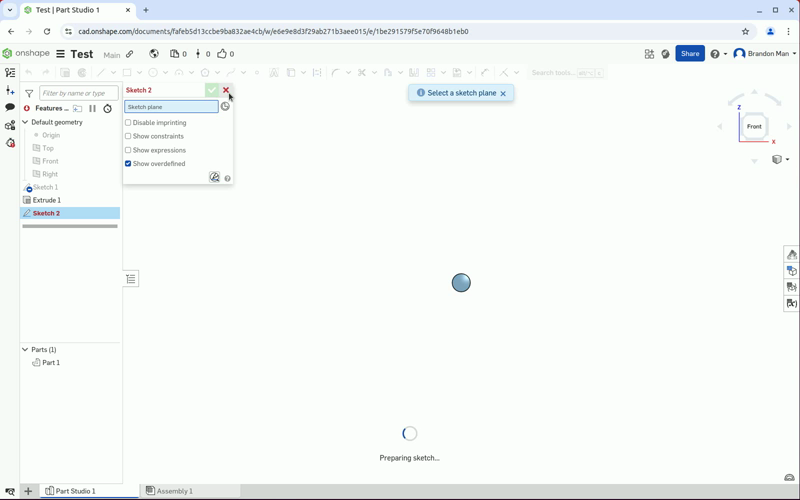
mouse_move(73, 163)
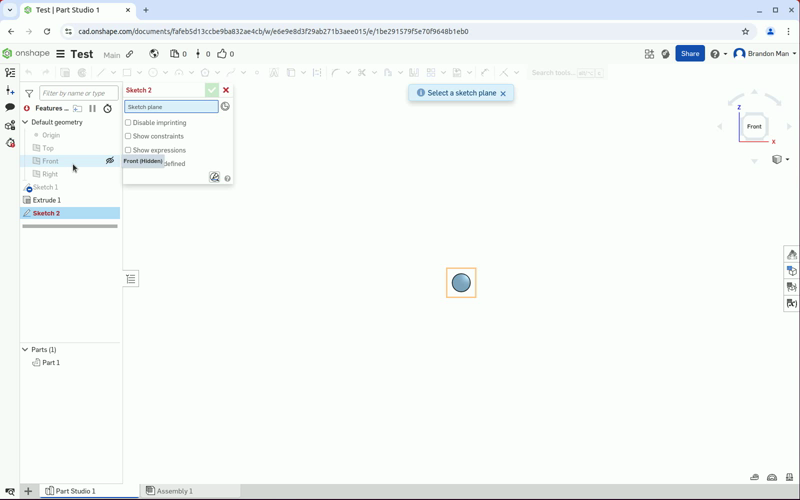
click(73, 163)
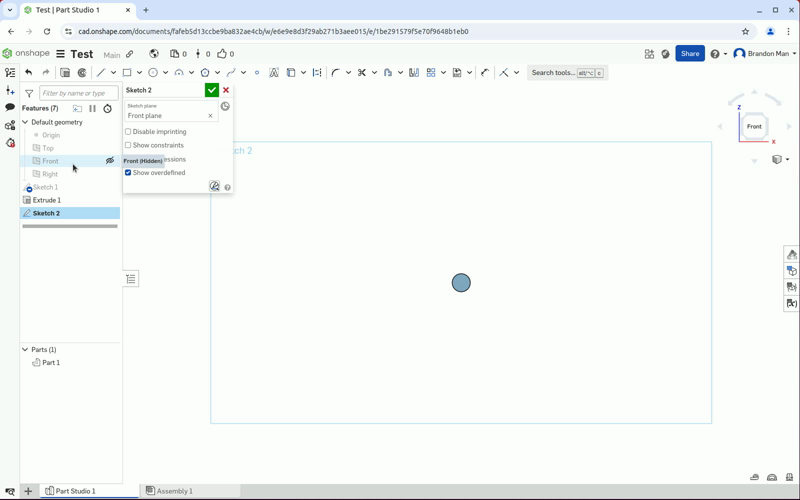
mouse_move(73, 352)
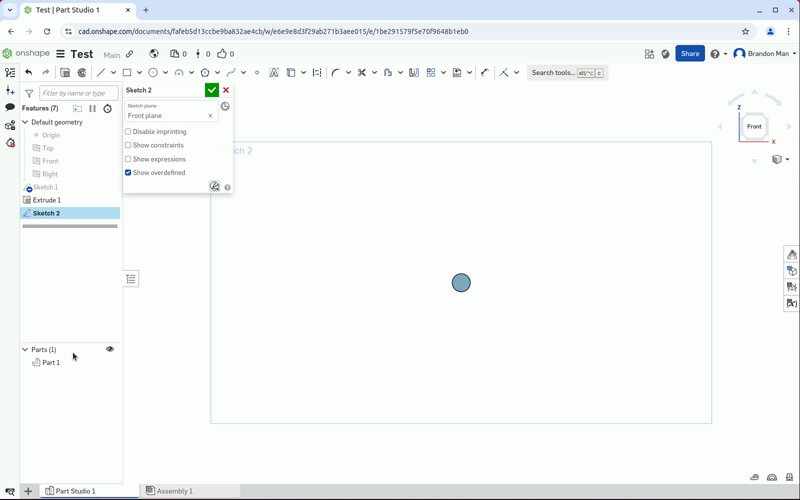
key(y)
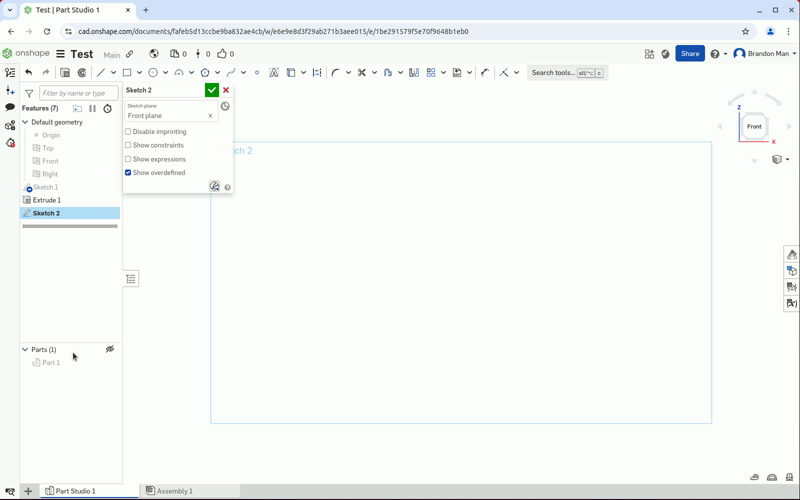
key(l)
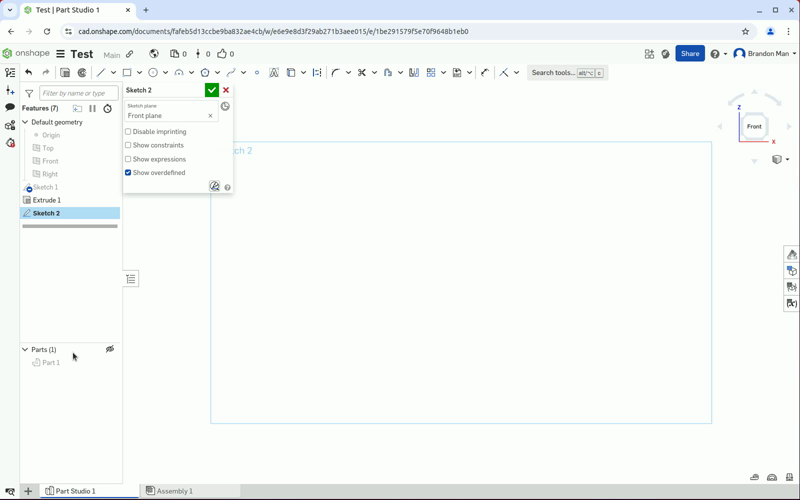
key_down(shift)
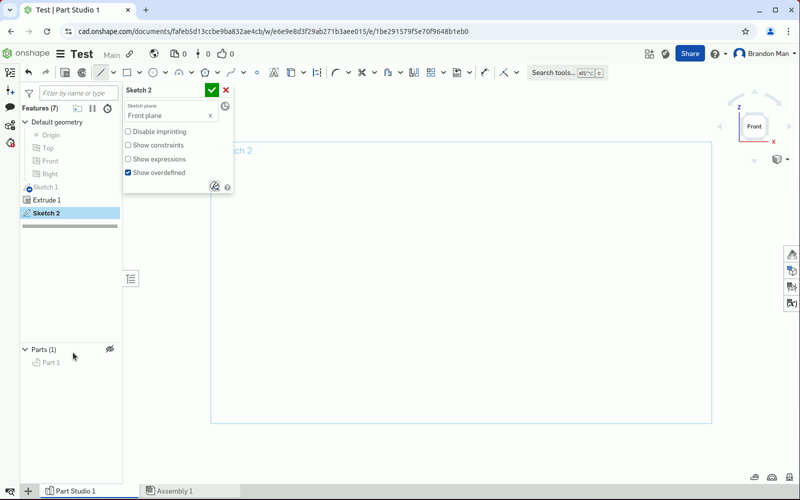
mouse_move(446, 282)
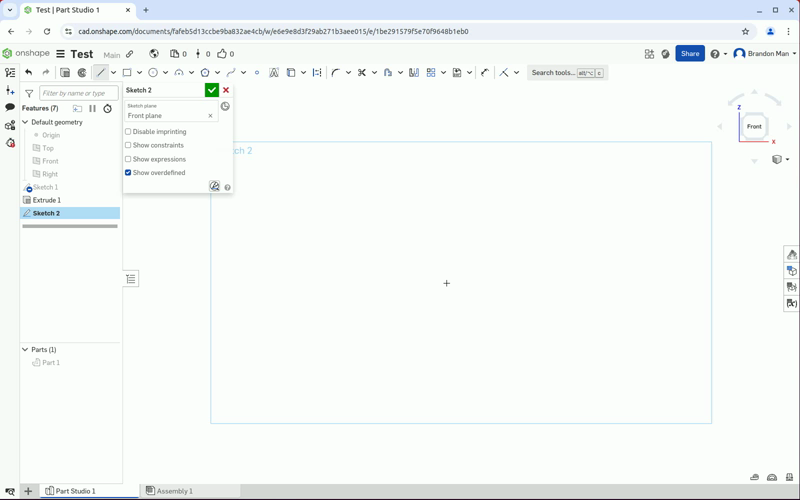
click(446, 282)
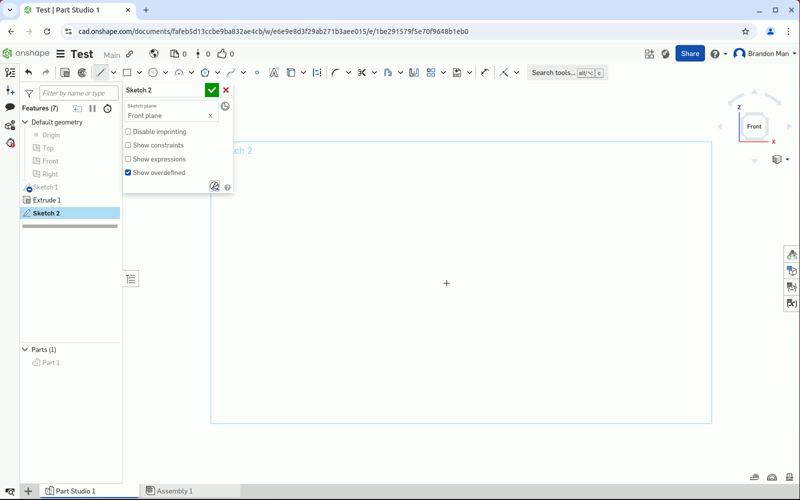
key_up(shift)
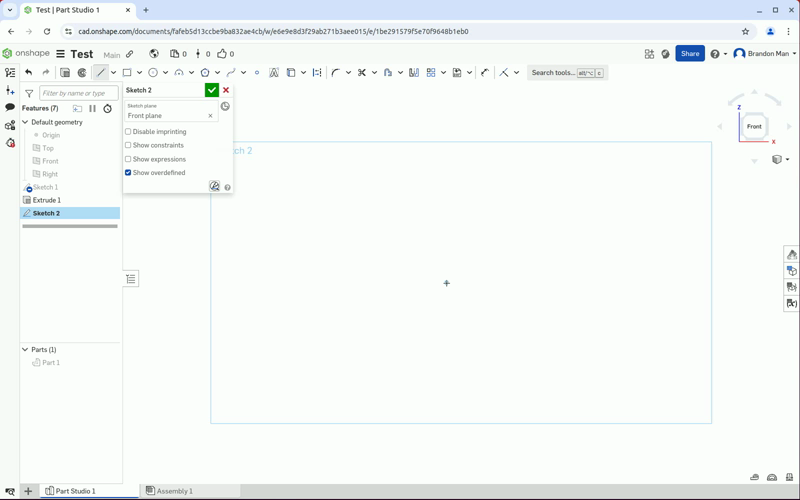
key_down(shift)
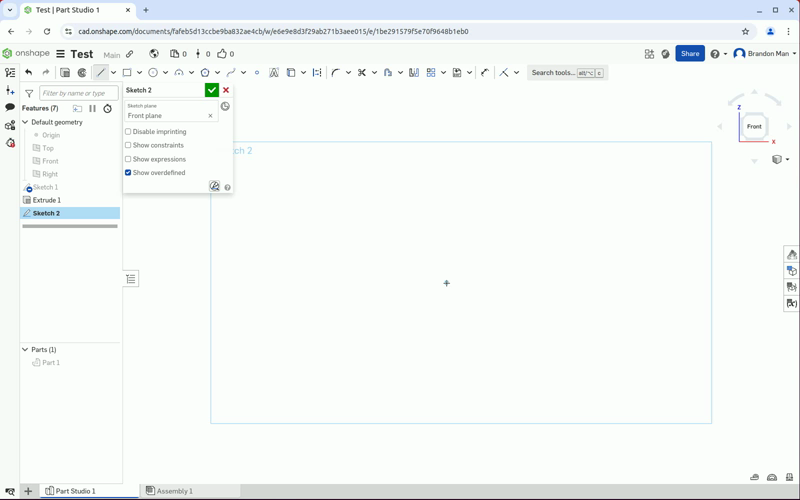
mouse_move(476, 282)
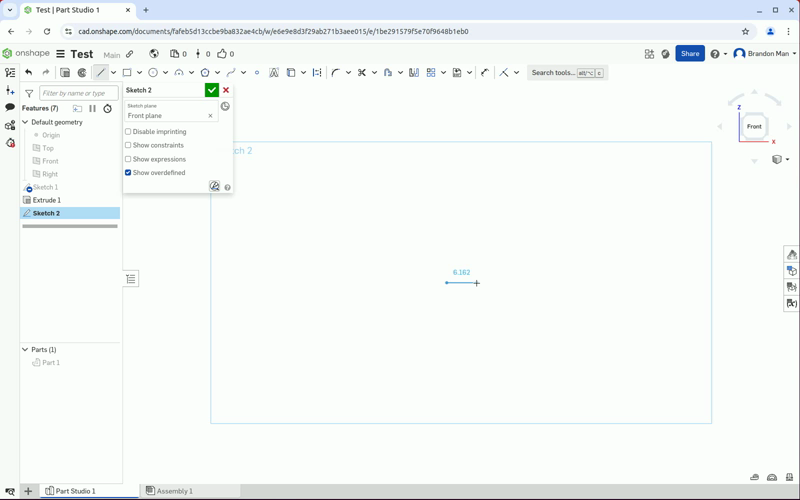
mouse_move(453, 295)
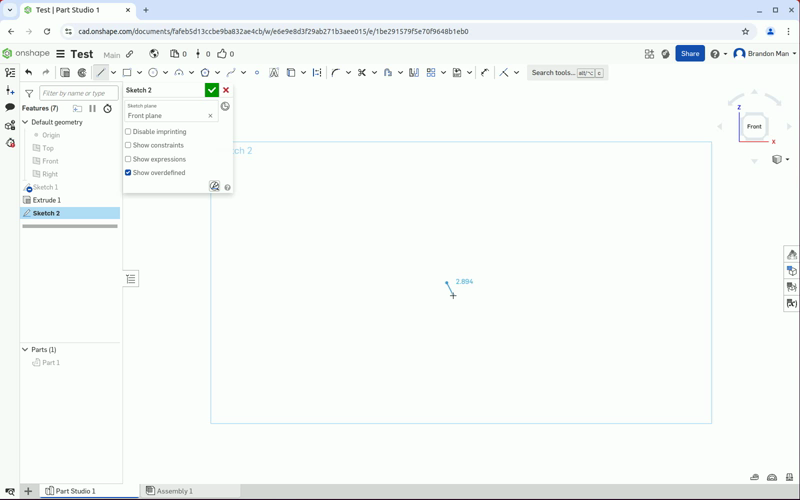
click(453, 295)
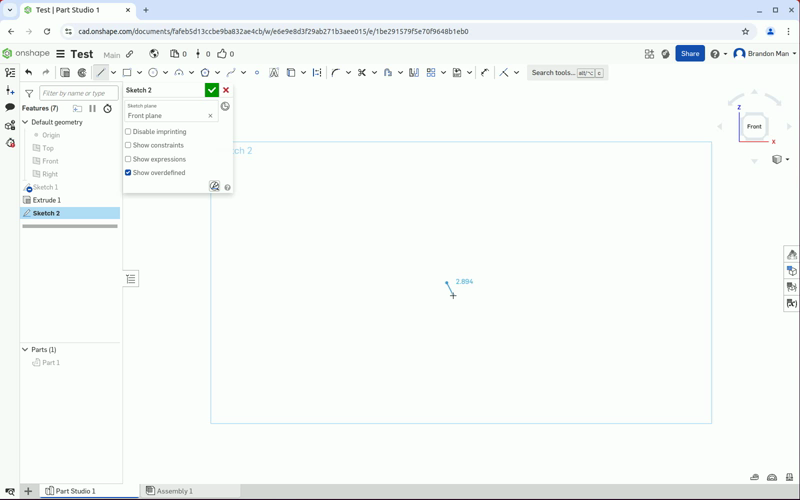
key_up(shift)
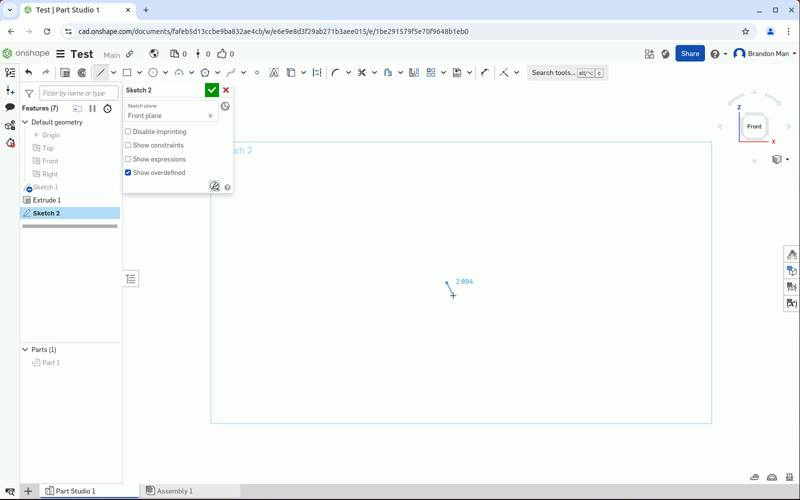
key_down(shift)
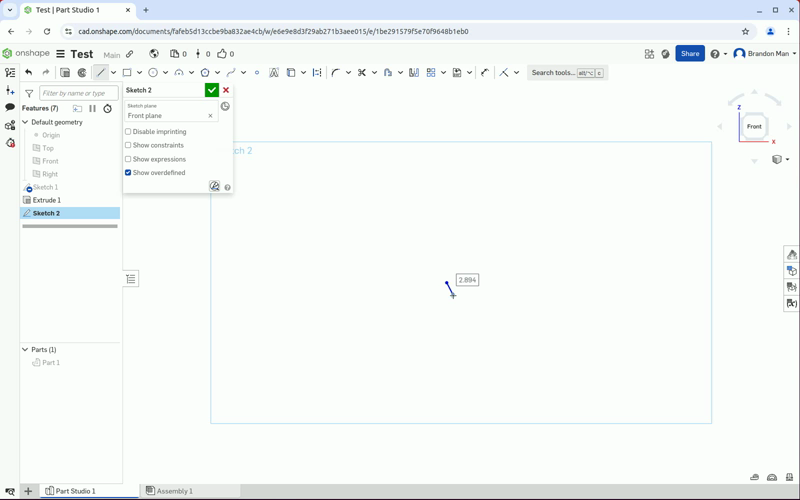
mouse_move(483, 295)
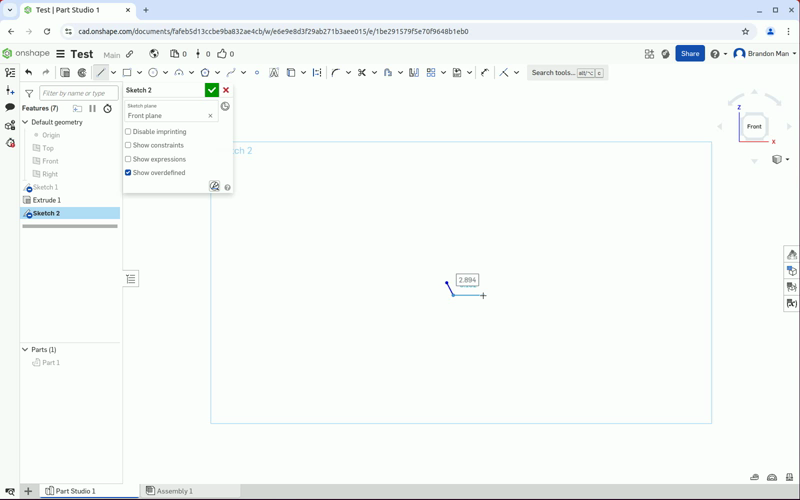
mouse_move(467, 295)
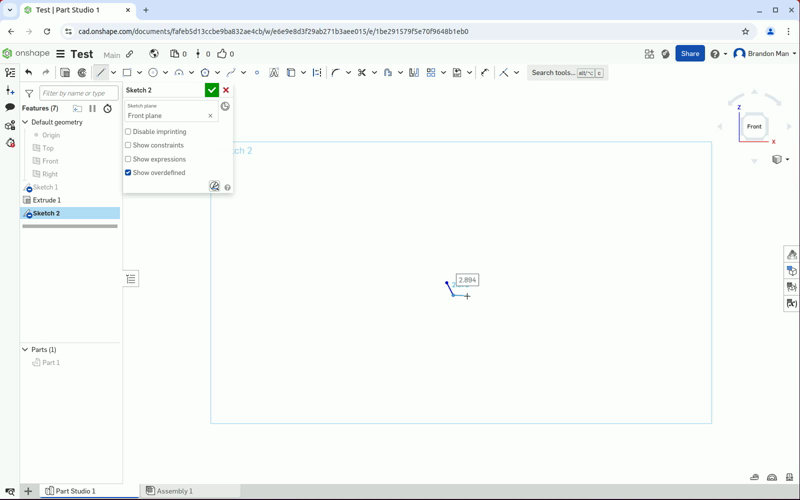
click(467, 295)
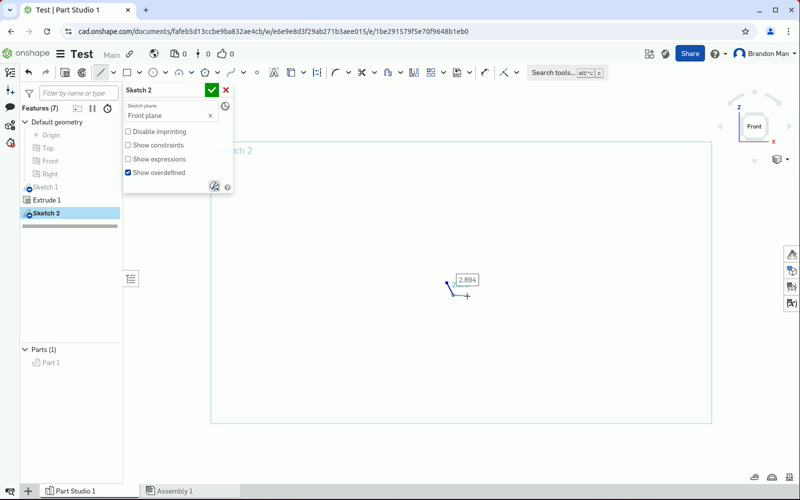
key_up(shift)
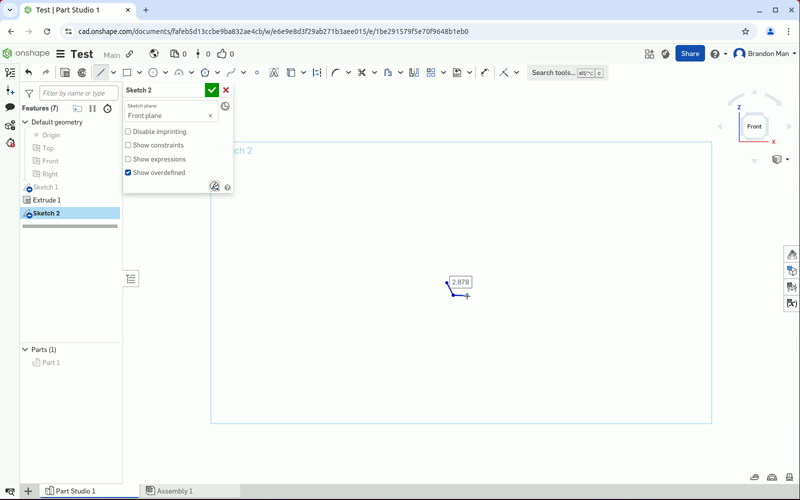
key_down(shift)
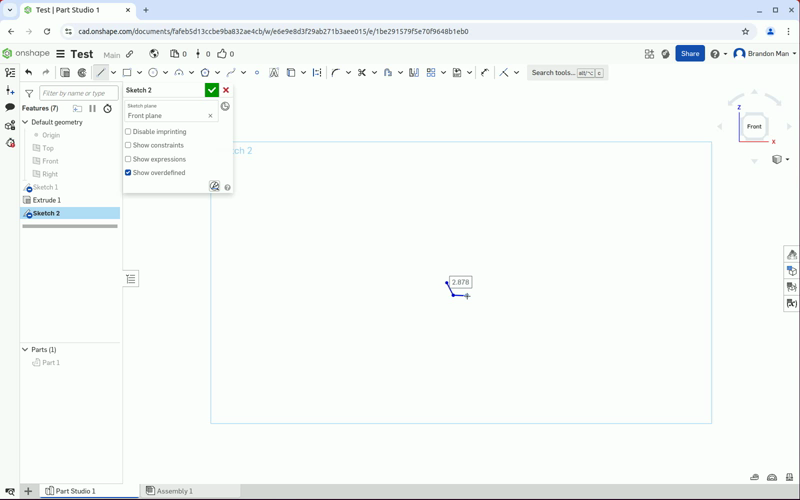
mouse_move(497, 295)
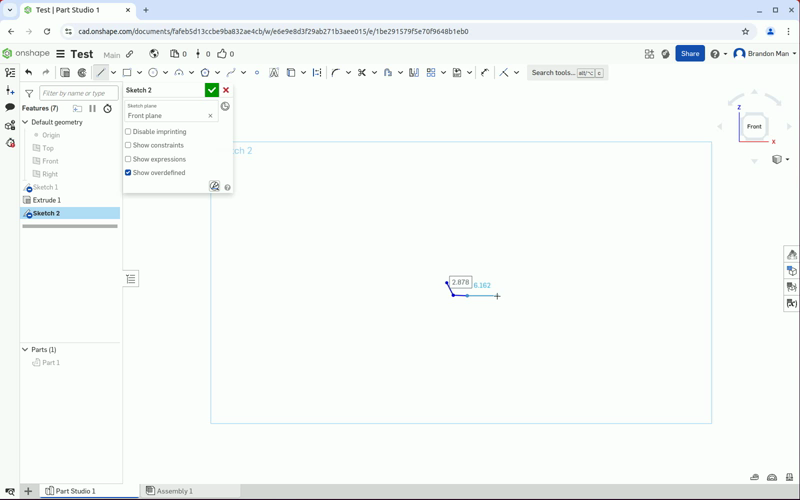
mouse_move(474, 284)
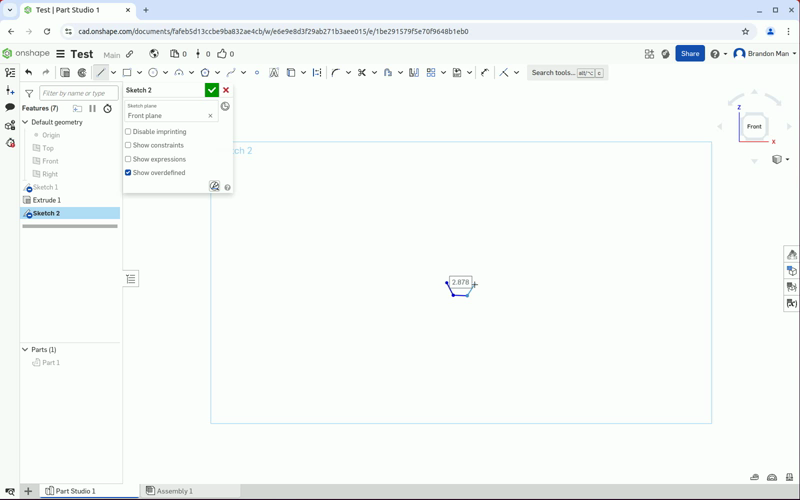
click(474, 284)
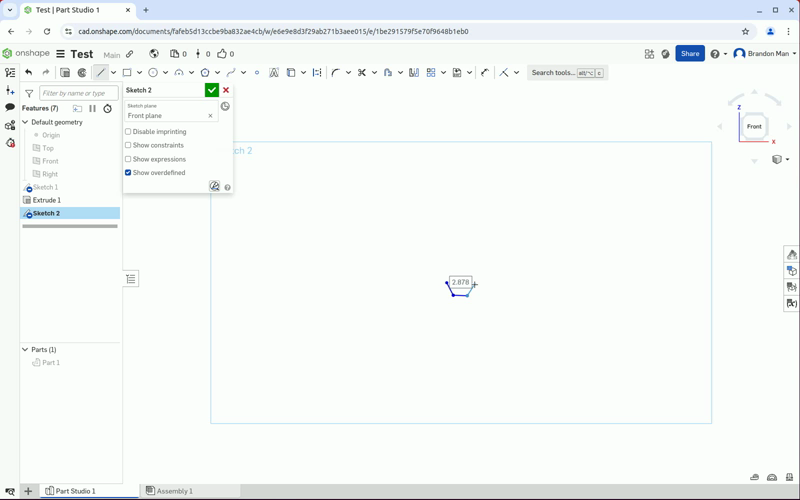
key_up(shift)
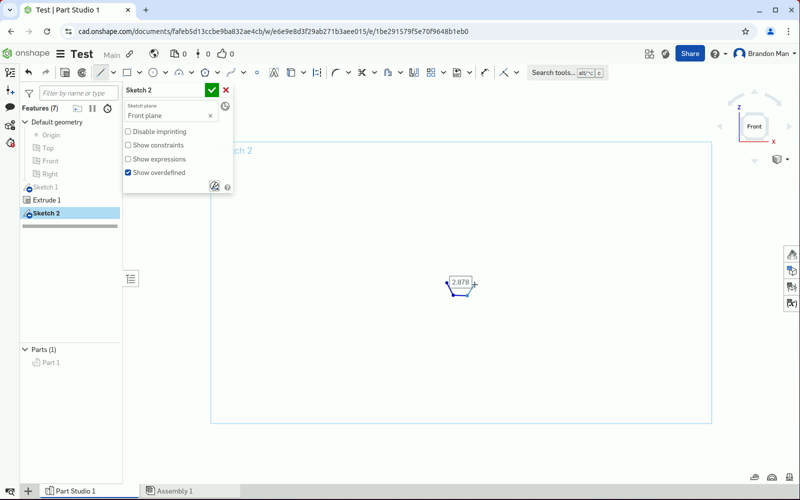
key_down(shift)
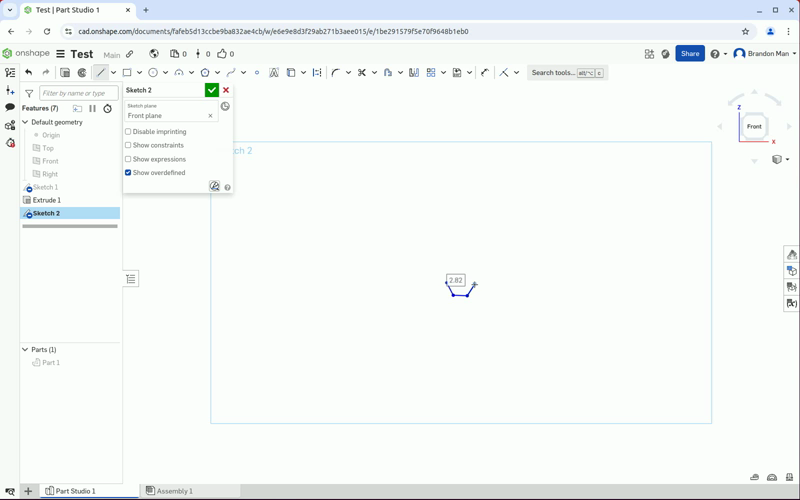
mouse_move(504, 284)
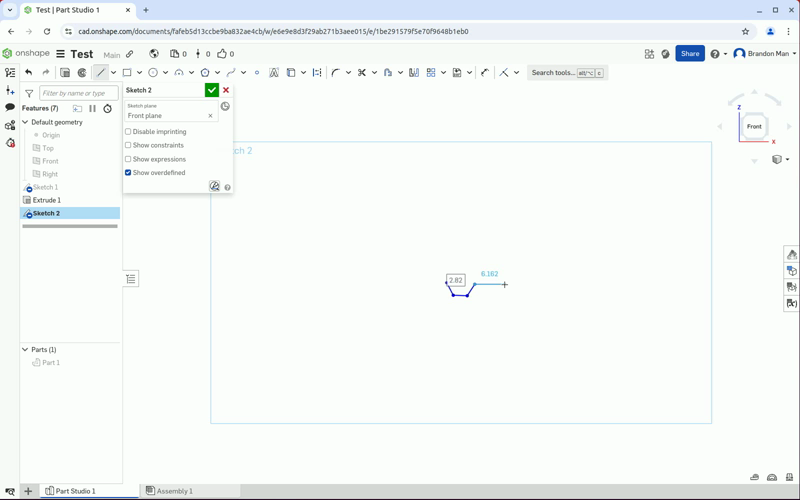
mouse_move(467, 271)
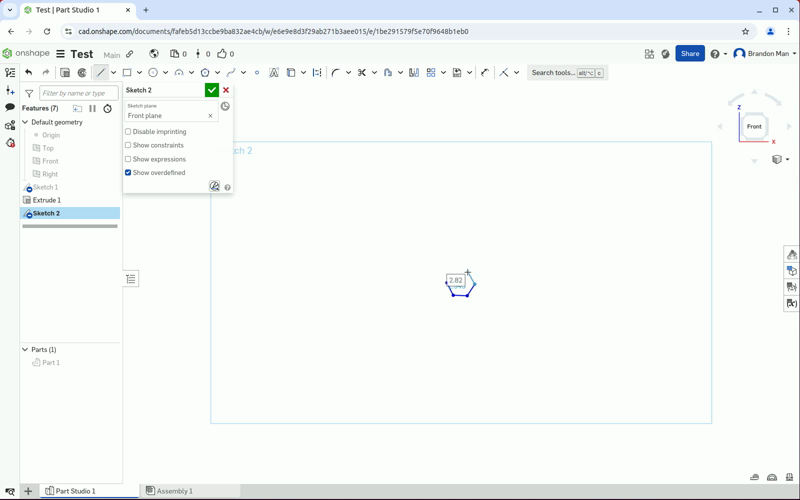
click(467, 271)
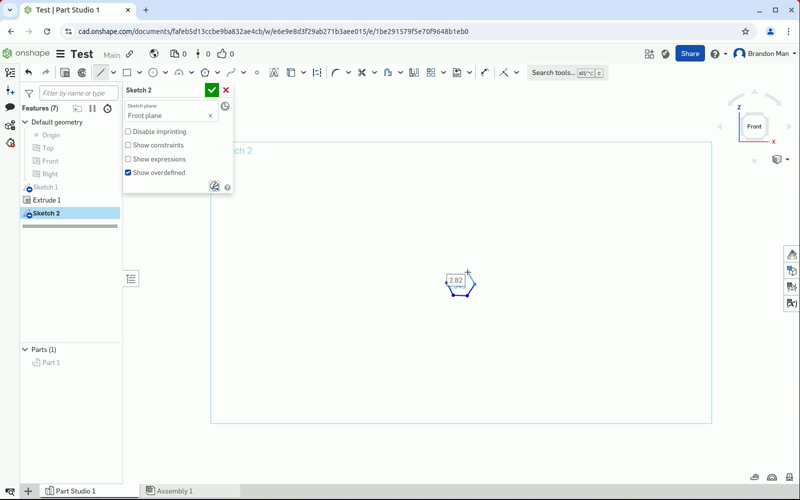
key_up(shift)
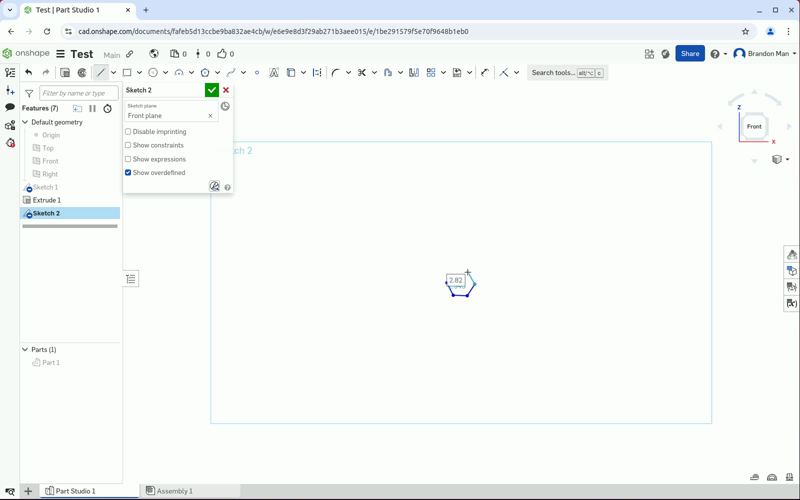
key_down(shift)
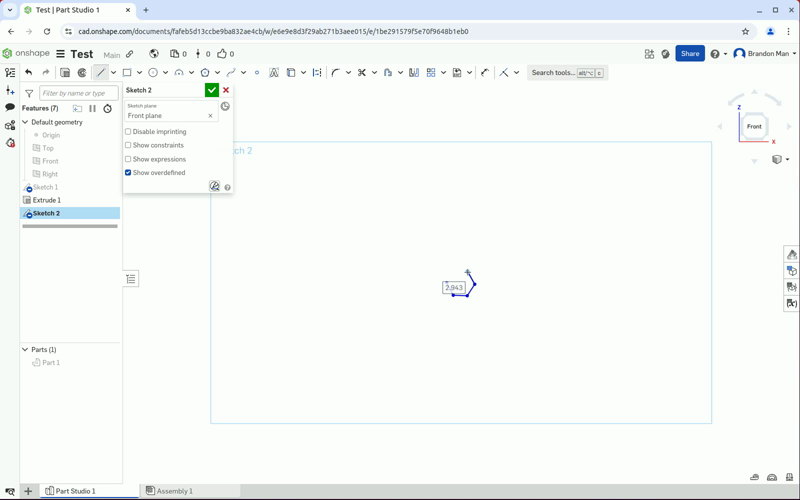
mouse_move(498, 271)
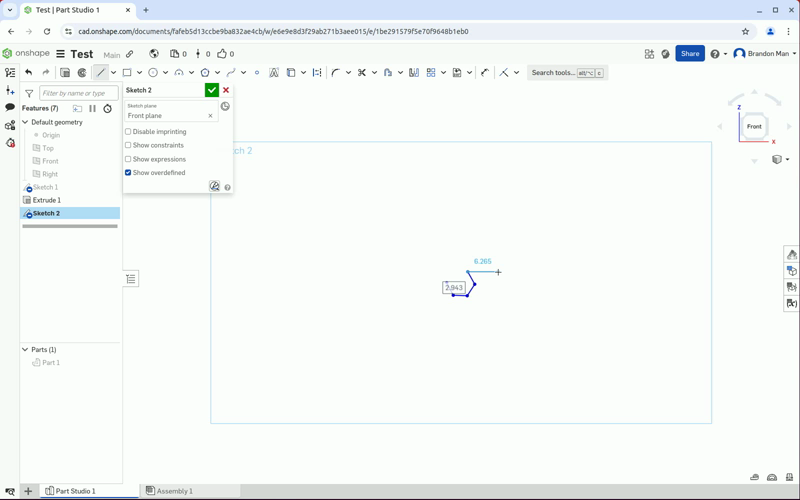
mouse_move(453, 271)
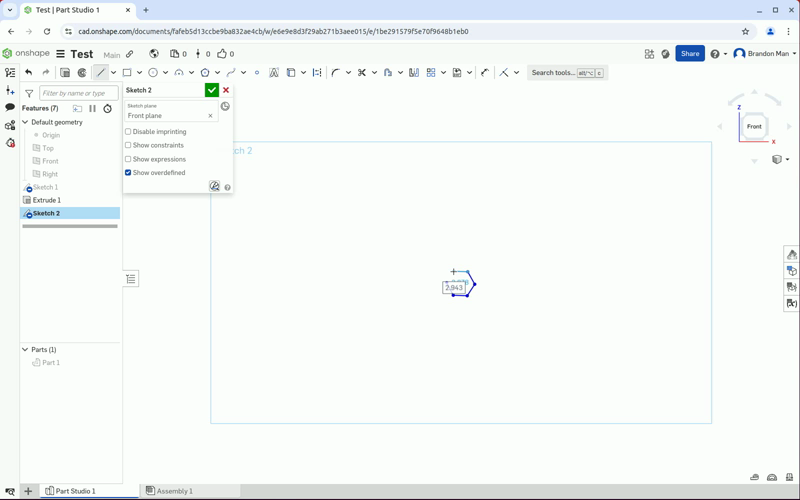
click(453, 271)
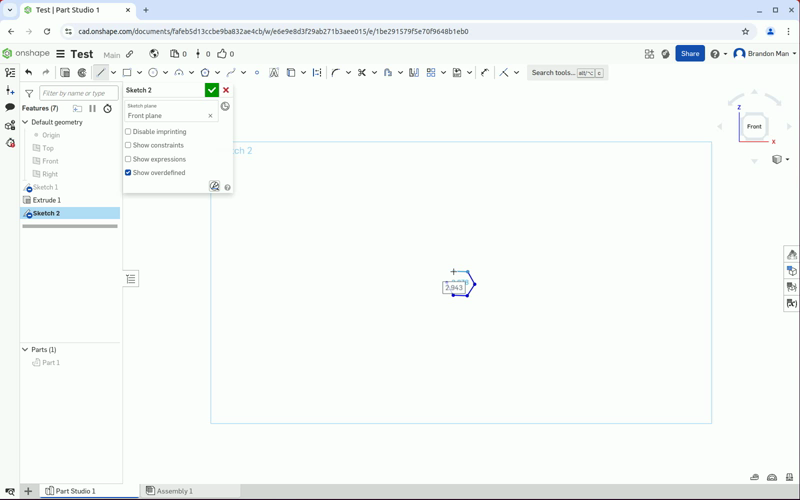
key_up(shift)
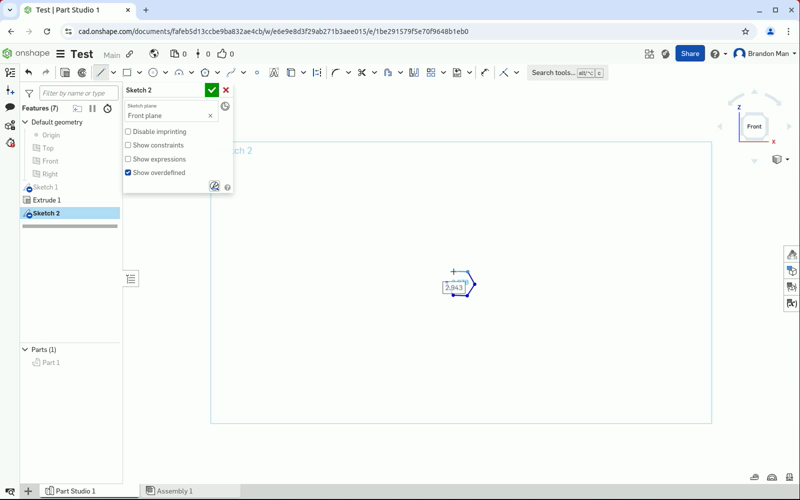
mouse_move(483, 271)
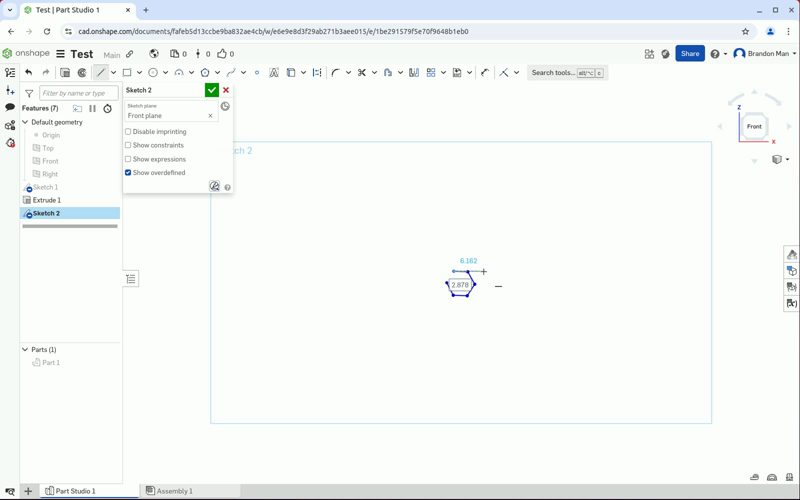
key_down(shift)
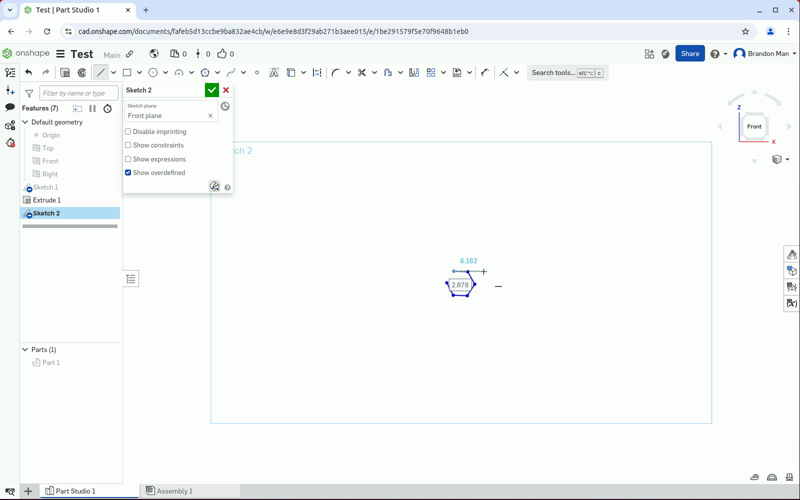
mouse_move(446, 282)
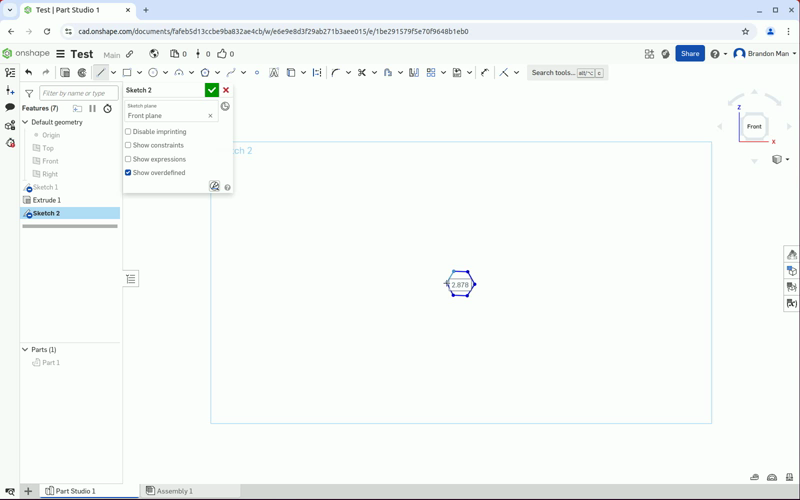
key_up(shift)
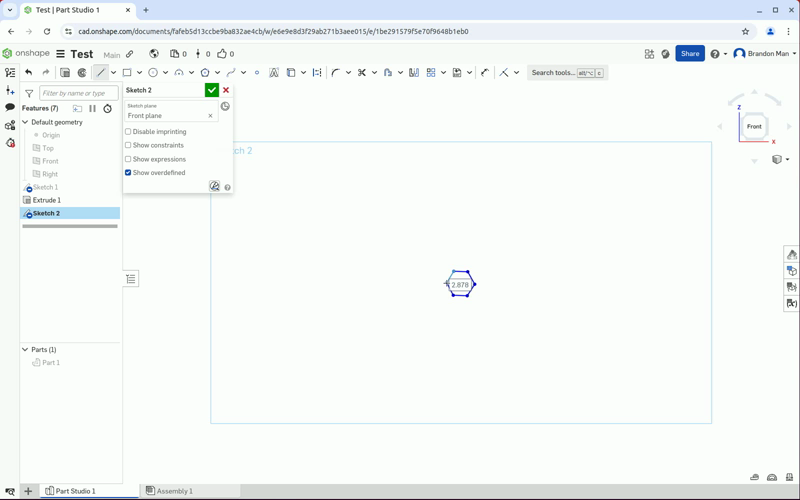
click(446, 282)
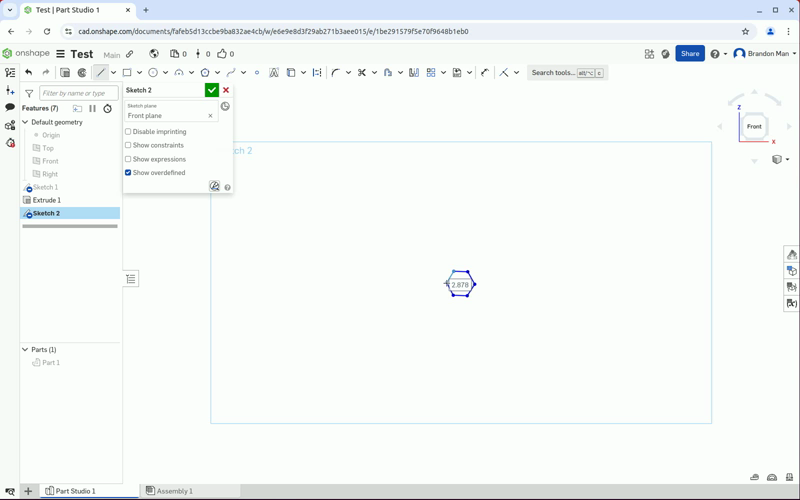
key(esc)
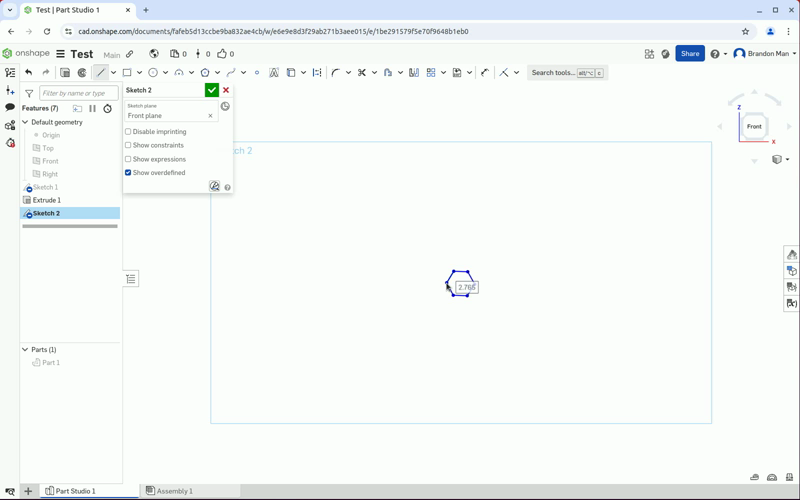
mouse_move(451, 283)
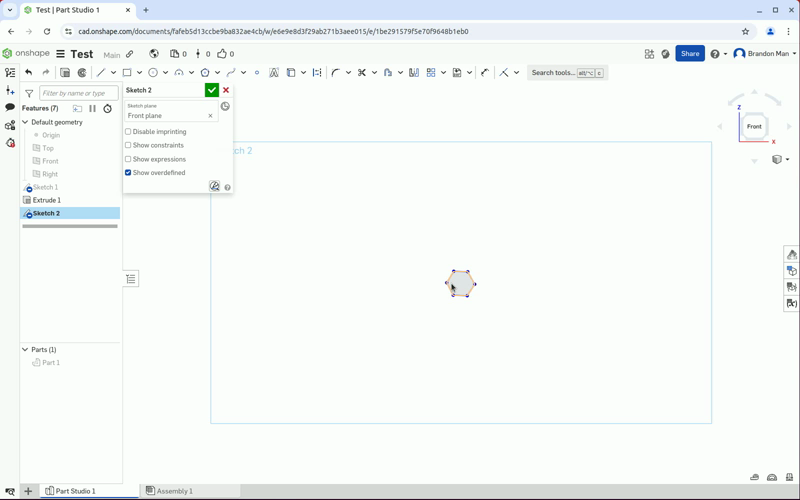
scroll(6)
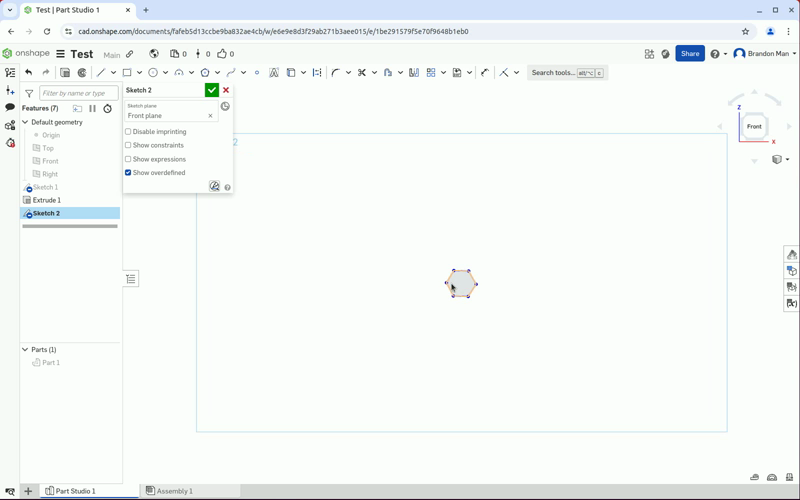
scroll(6)
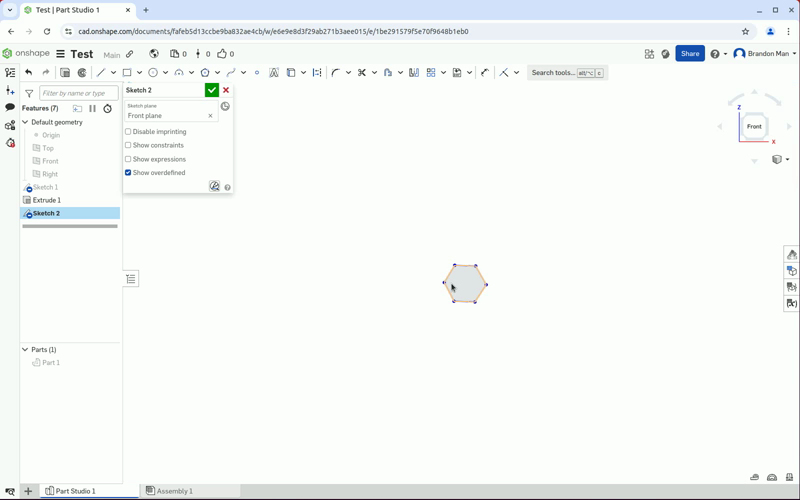
scroll(6)
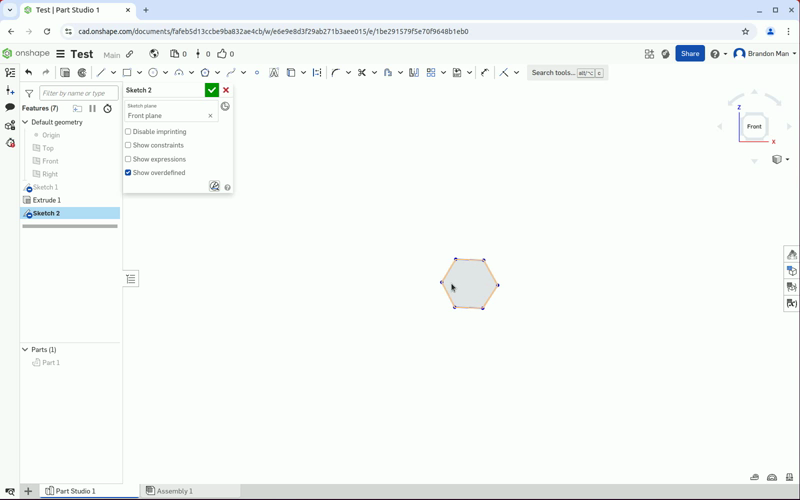
scroll(6)
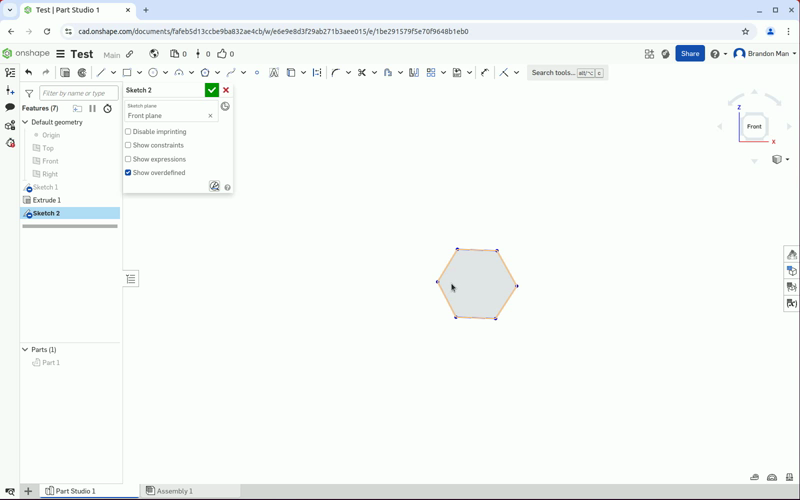
scroll(6)
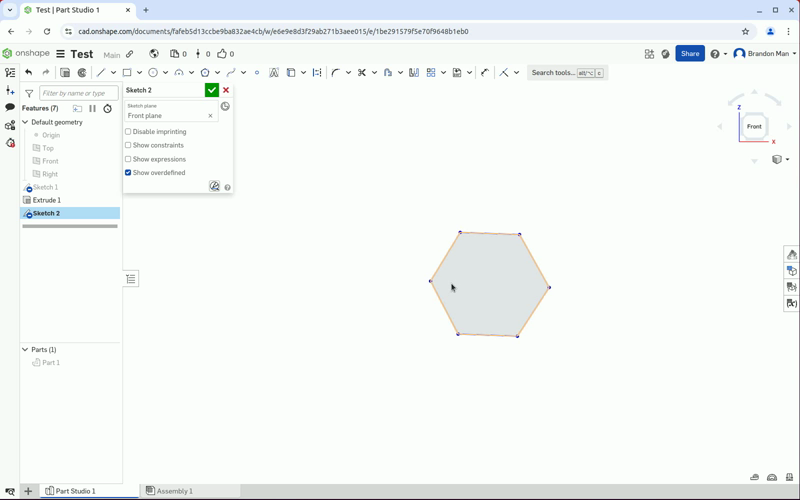
scroll(6)
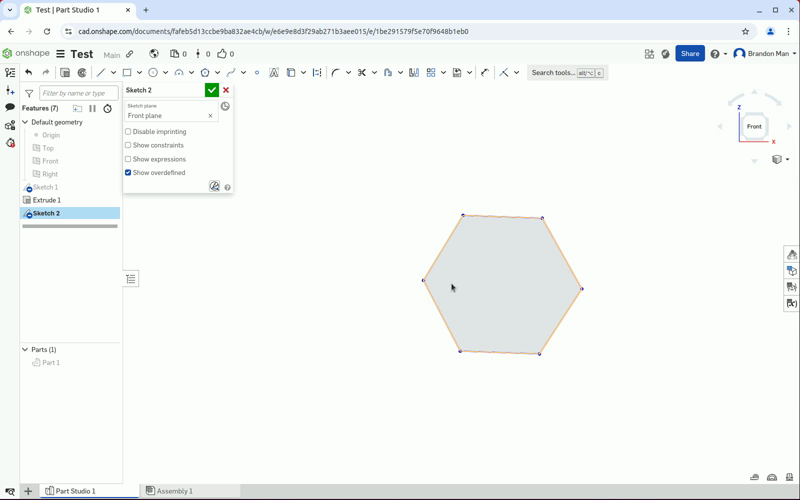
scroll(6)
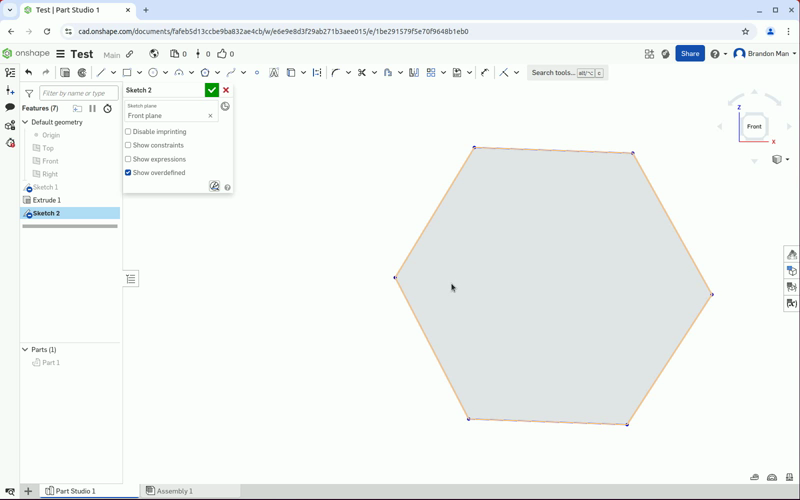
click(451, 283)
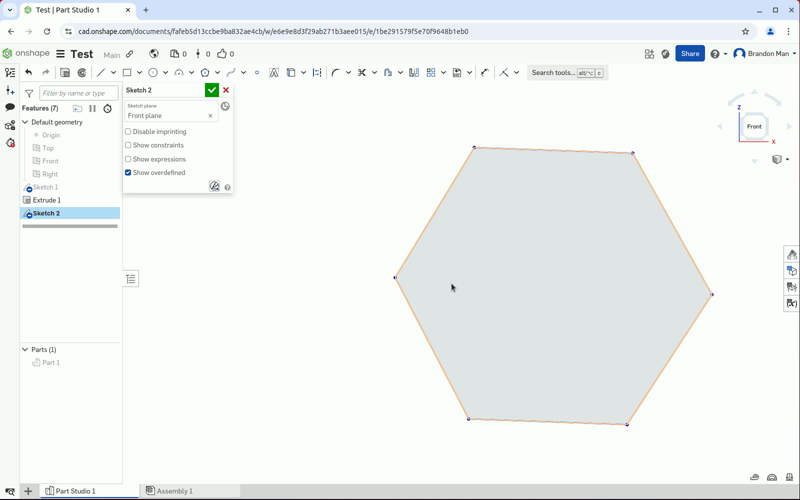
scroll(-6)
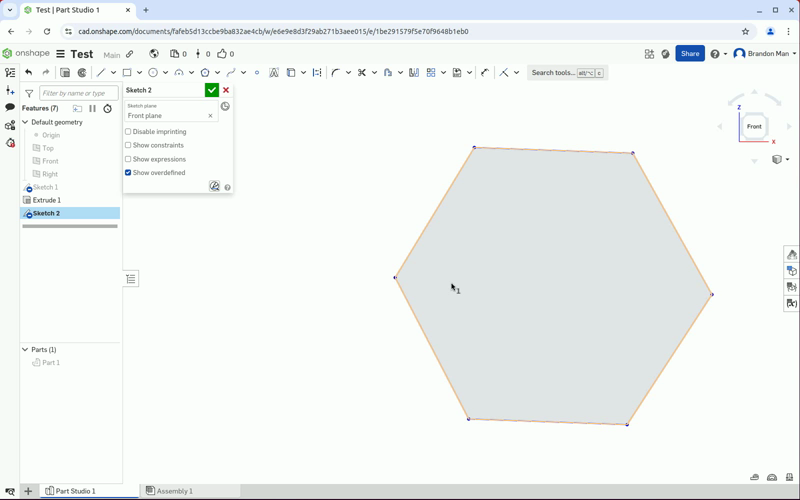
scroll(-6)
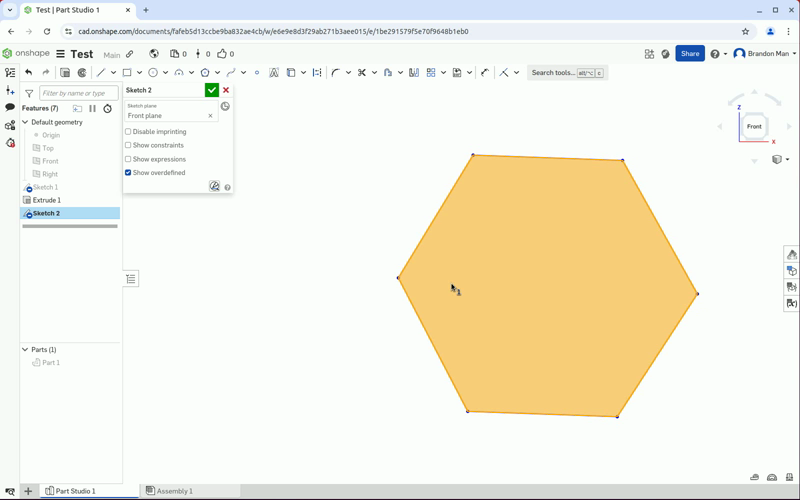
scroll(-6)
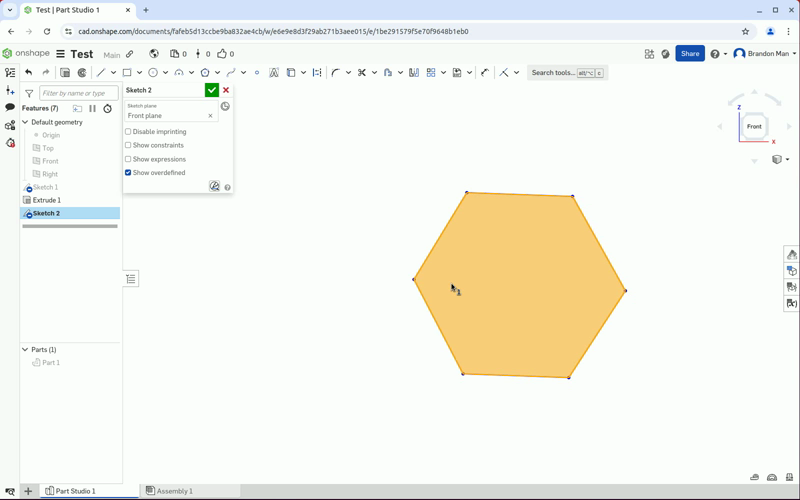
scroll(-6)
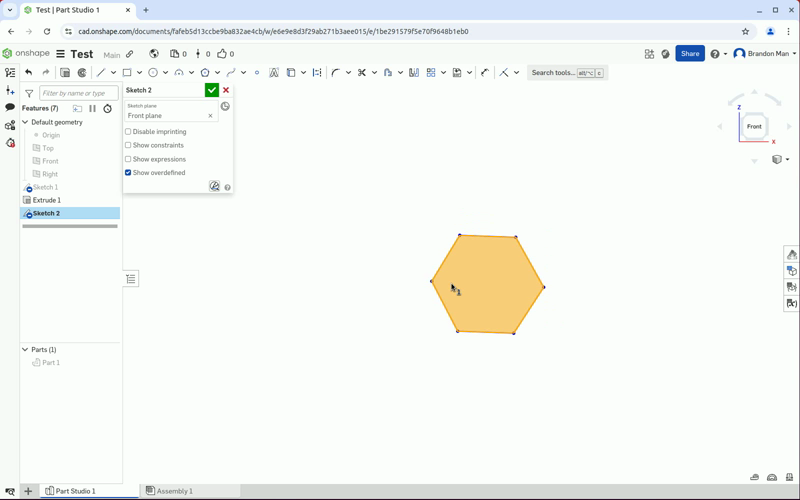
scroll(-6)
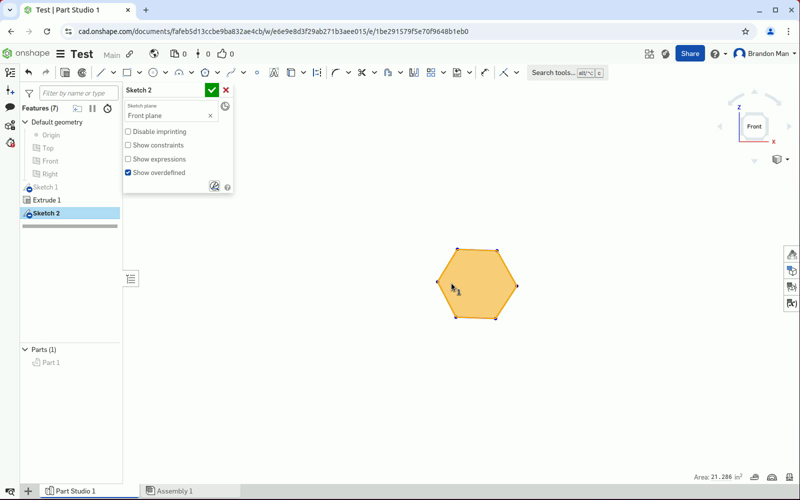
scroll(-6)
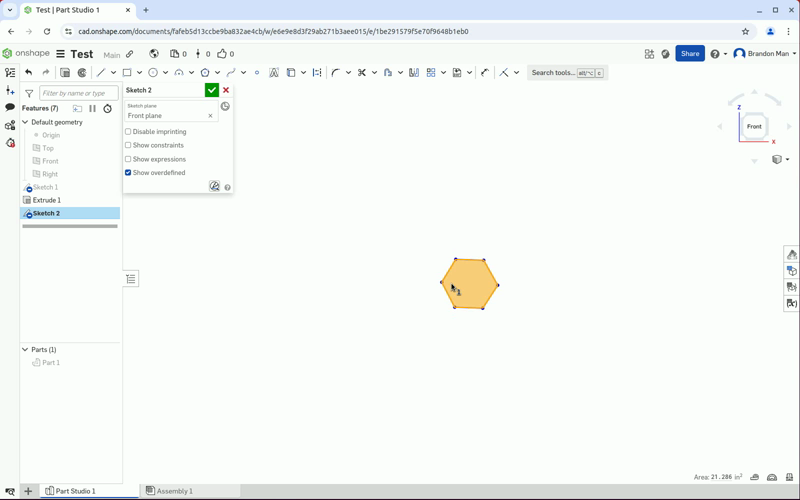
scroll(-6)
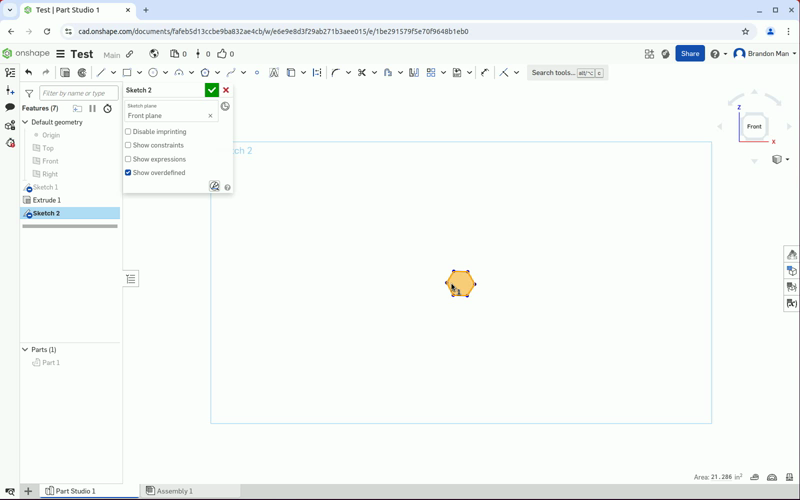
mouse_move(73, 352)
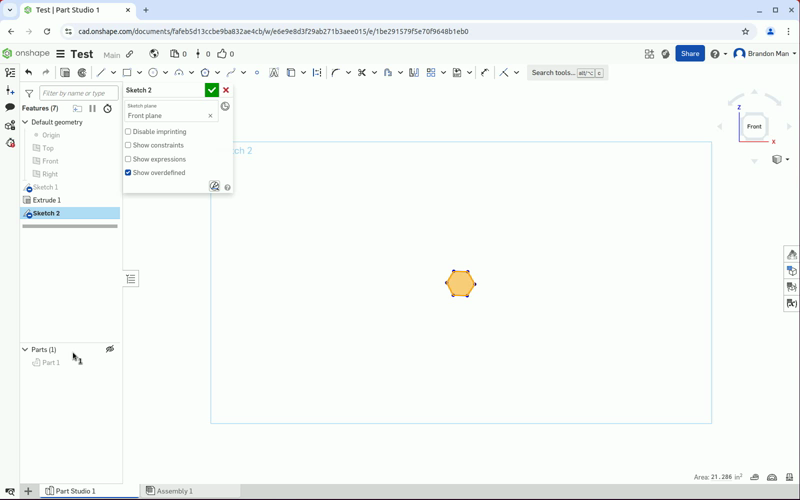
key(shift+y)
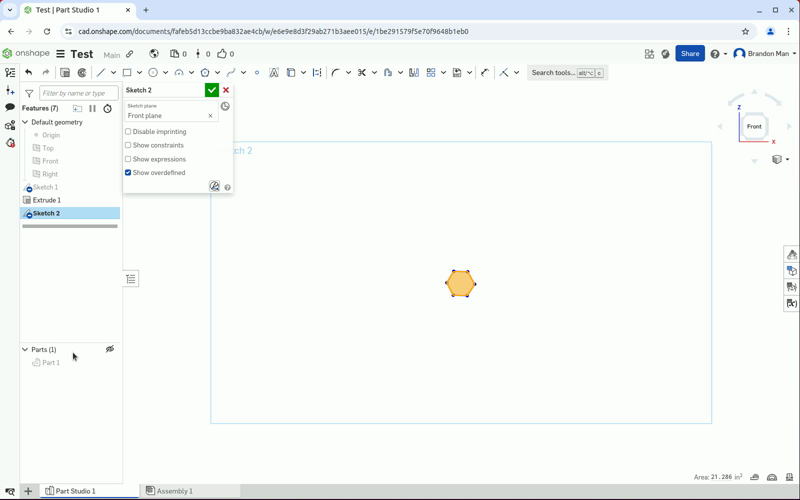
key(shift+e)
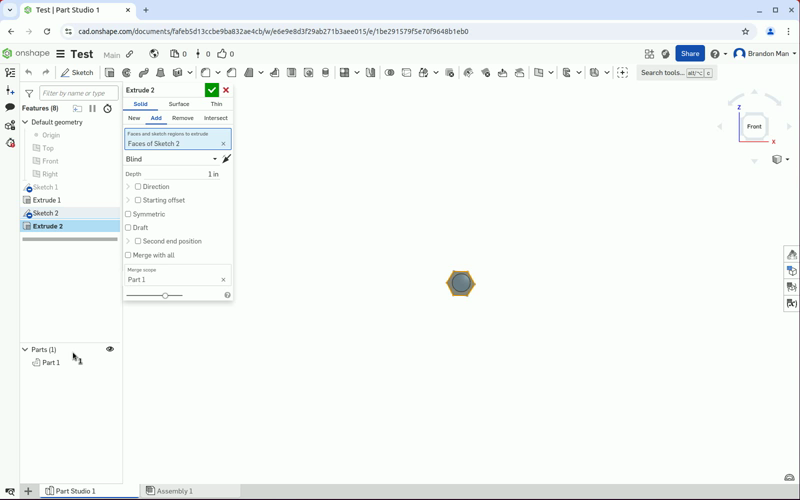
mouse_move(143, 106)
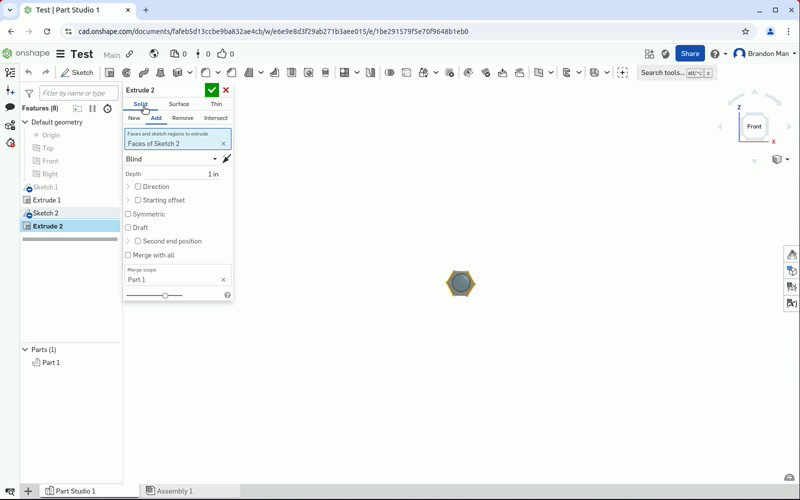
click(143, 106)
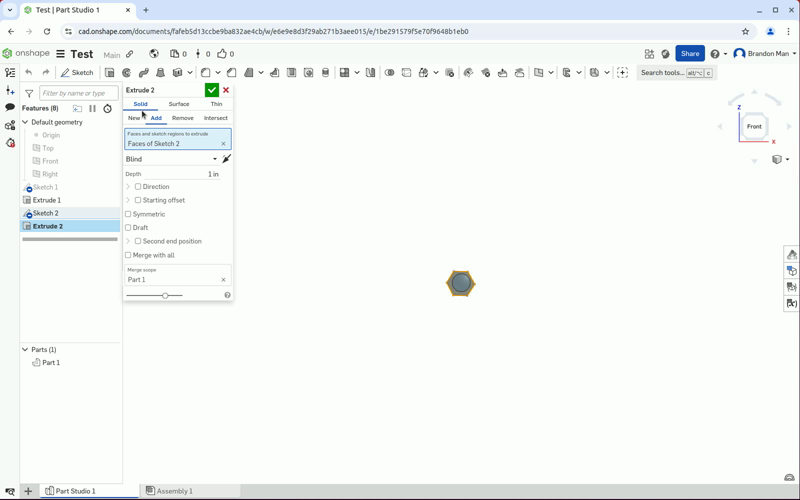
mouse_move(137, 120)
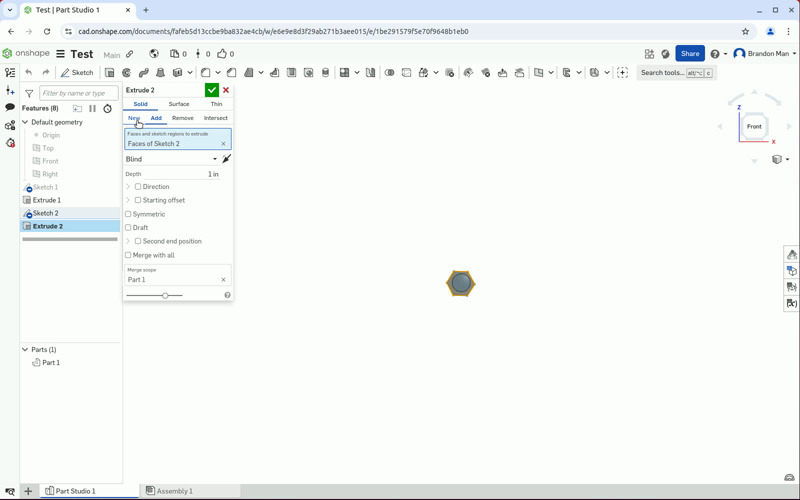
click(137, 120)
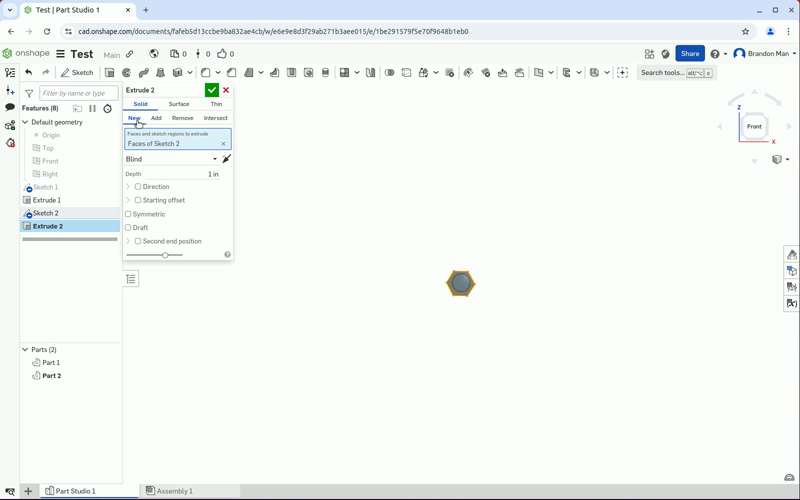
key(tab, 4)
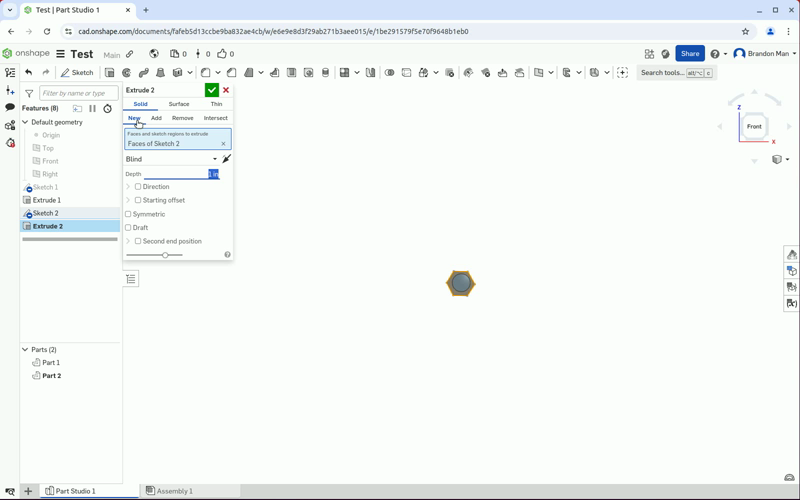
text(1.204)
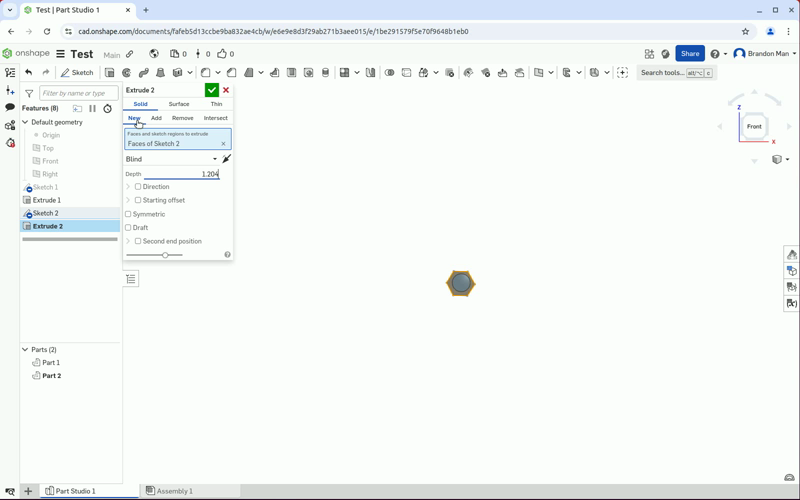
key(enter)
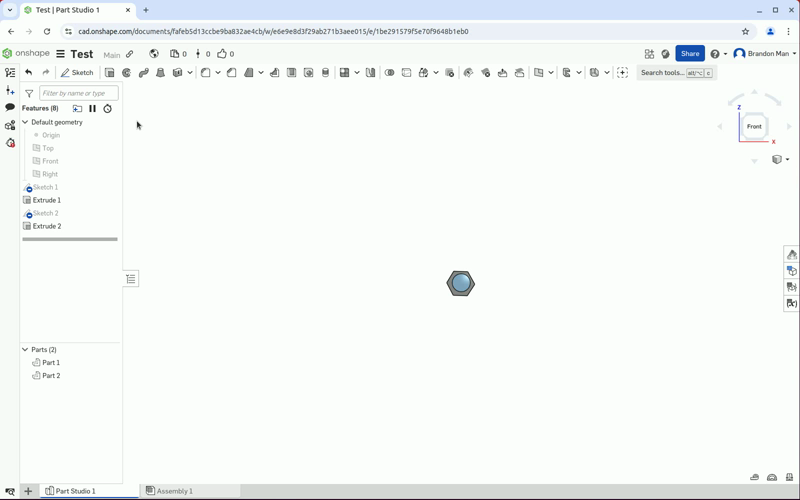
key(shift+h)
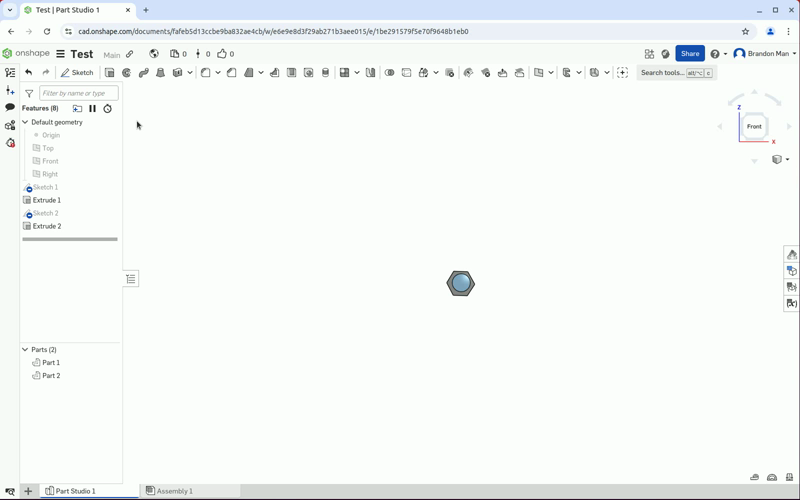
key(shift+h)
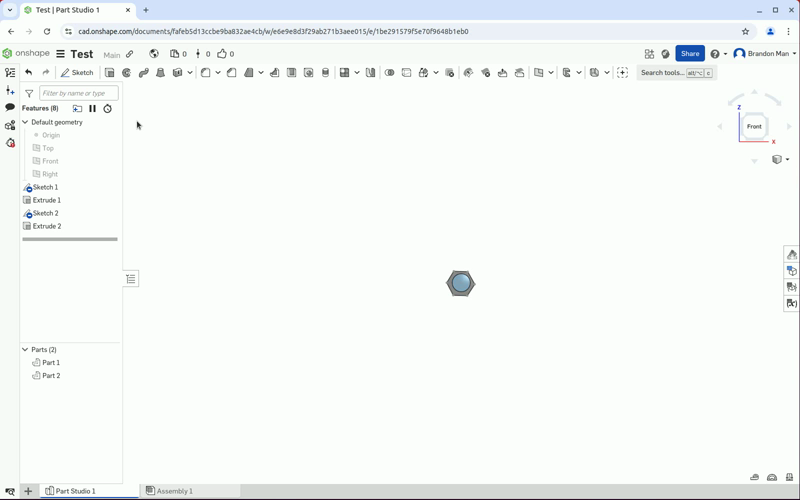
key(shift+7)
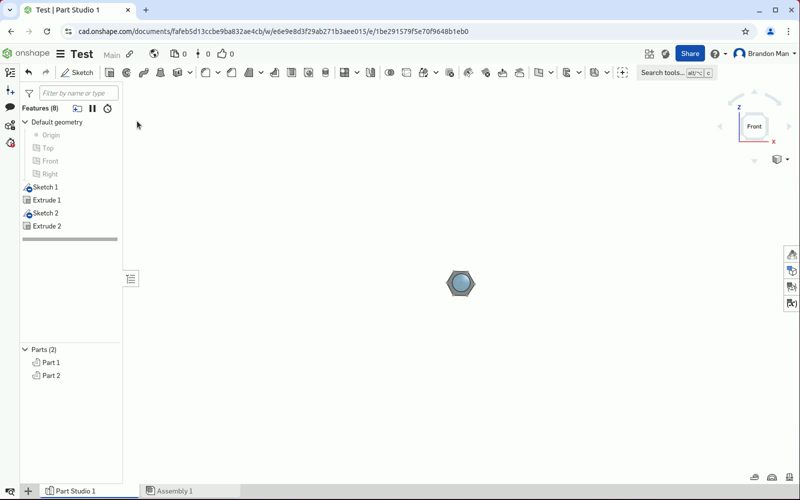
key(left, 2)
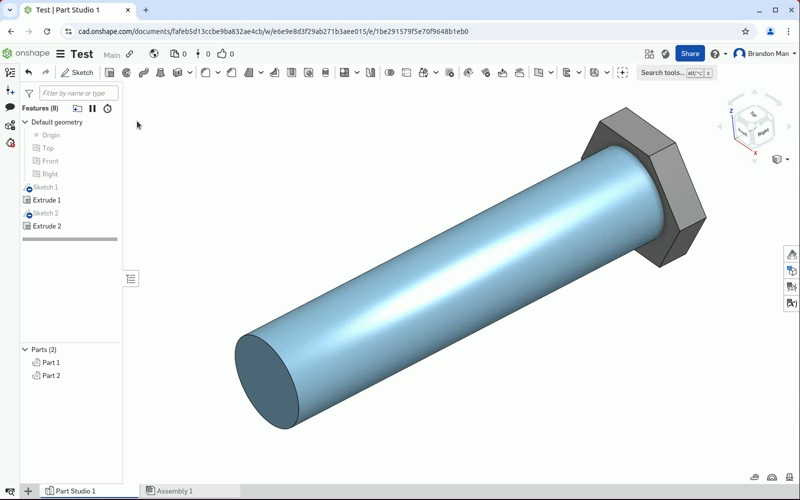
key(down, 2)
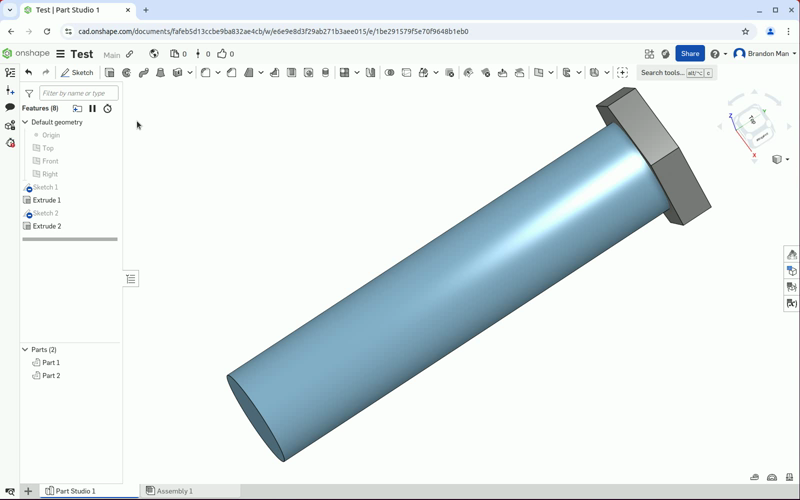
key(up, 2)
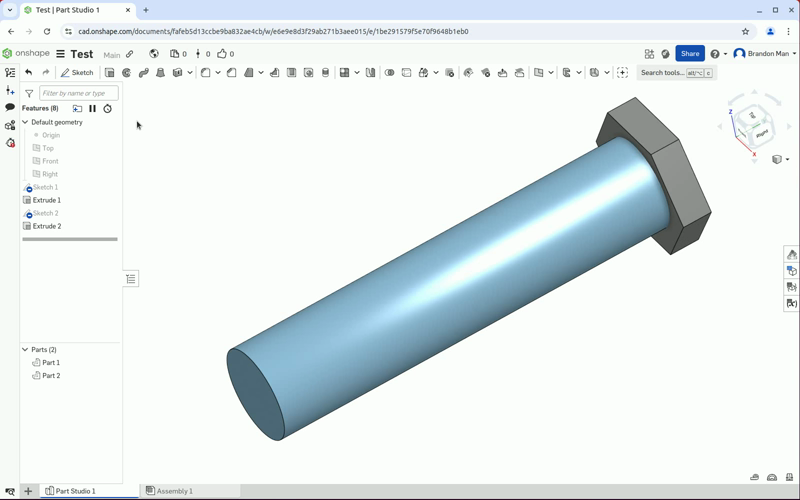
key(right, 2)
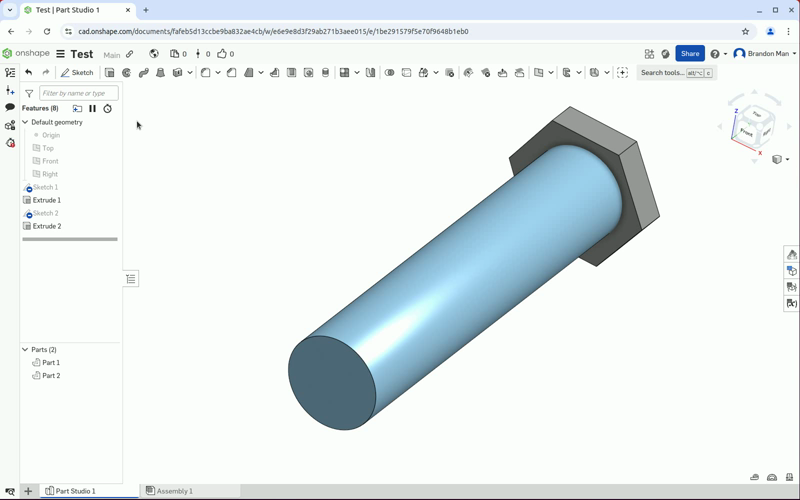
mouse_move(73, 189)
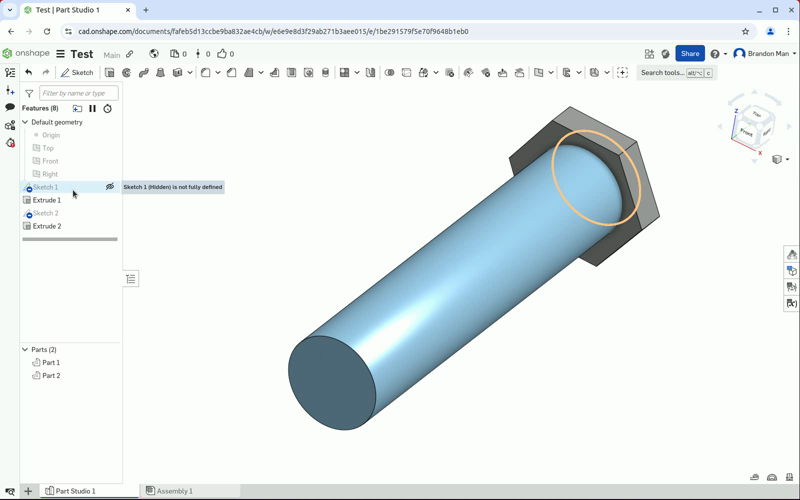
click(73, 189)